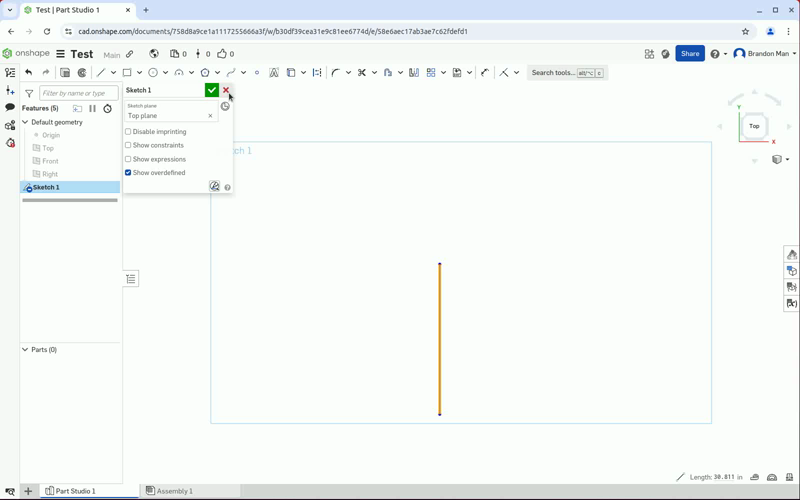
key(shift+h)
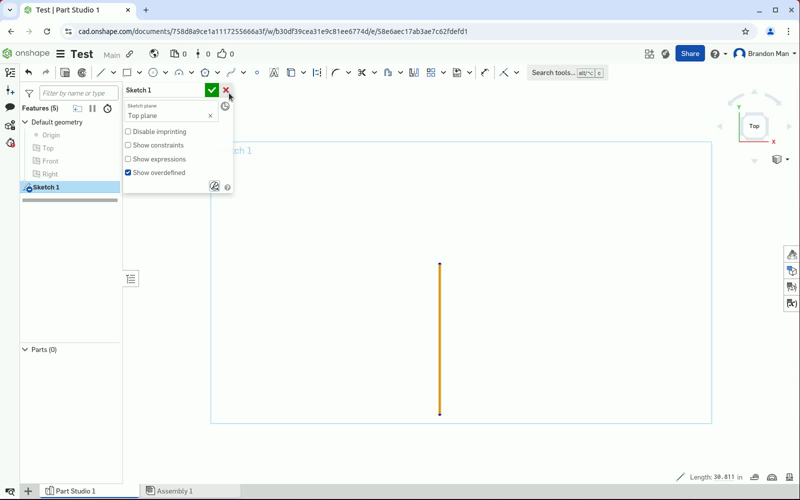
key(shift+s)
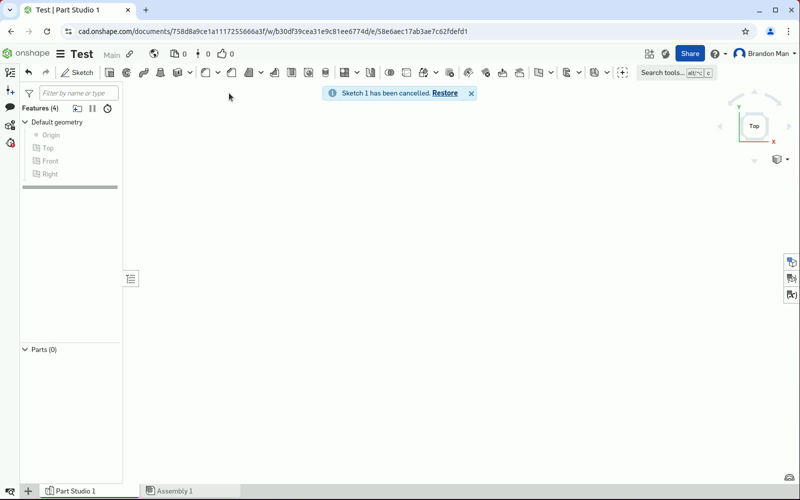
mouse_move(73, 150)
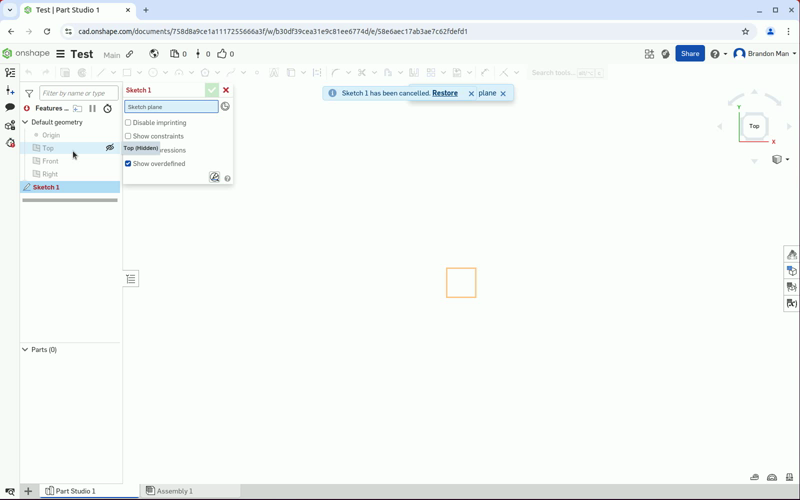
click(73, 150)
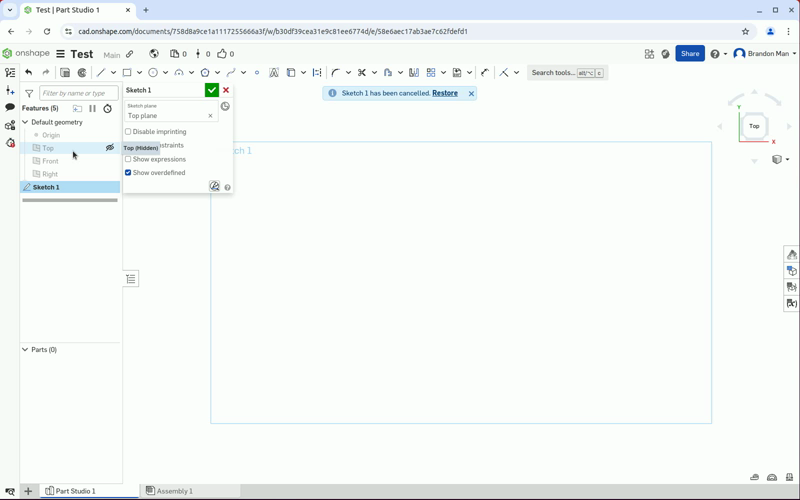
mouse_move(73, 352)
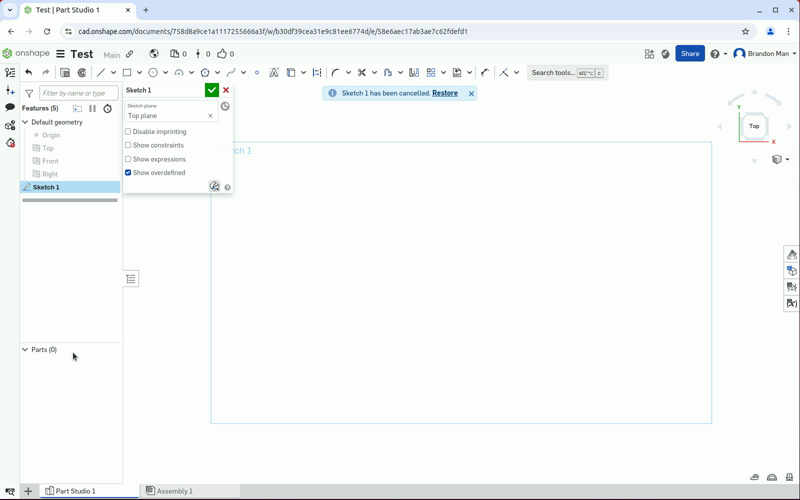
key(y)
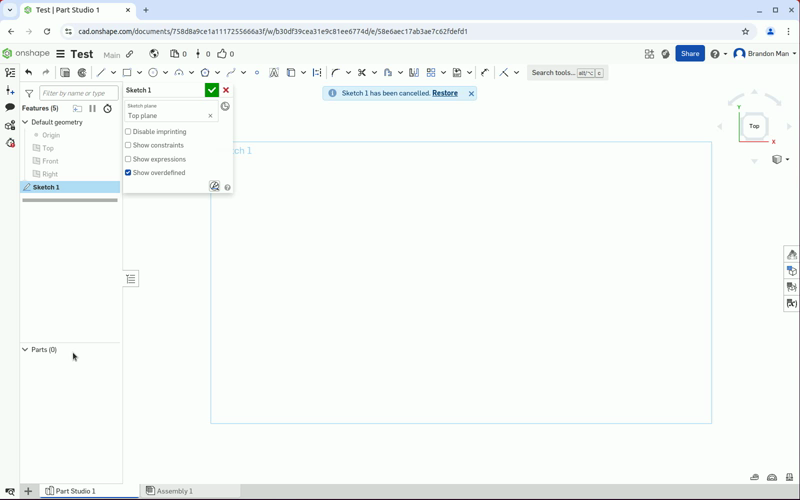
key(c)
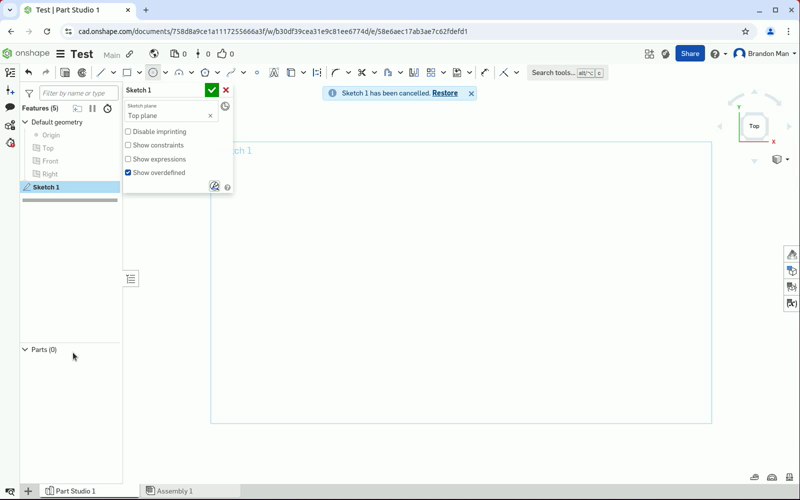
key_down(shift)
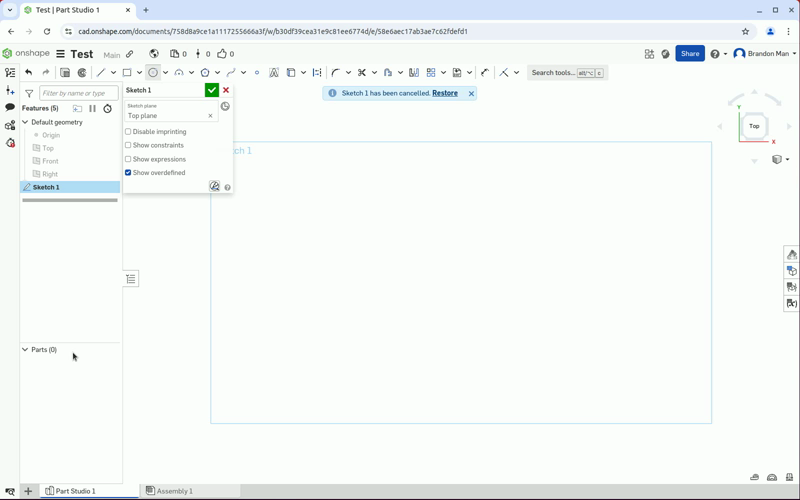
mouse_move(457, 280)
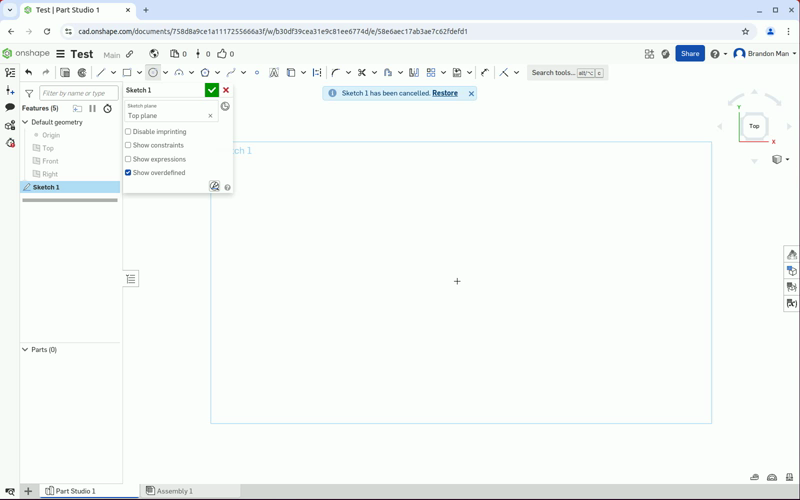
click(457, 280)
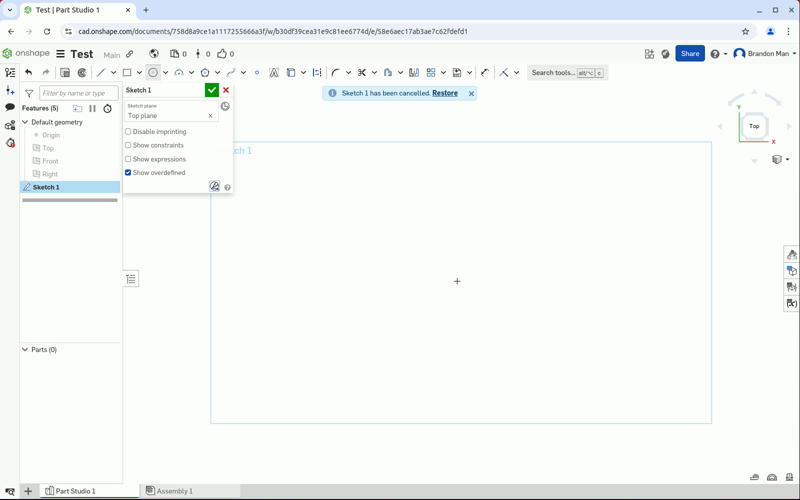
key_up(shift)
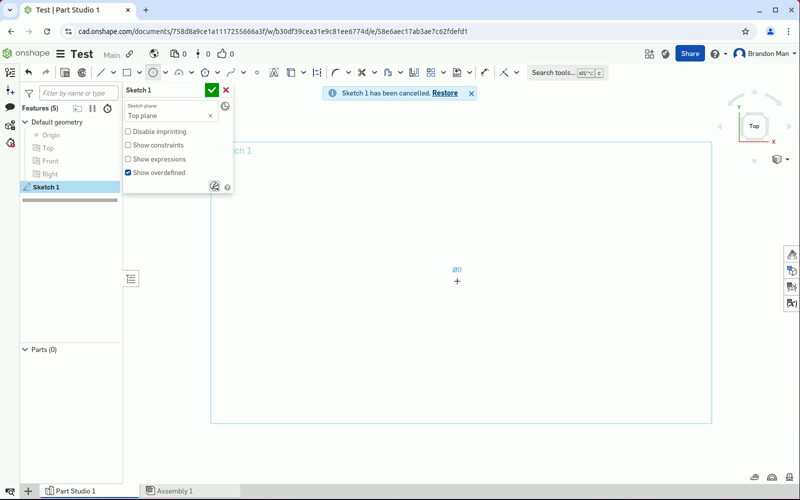
mouse_move(464, 280)
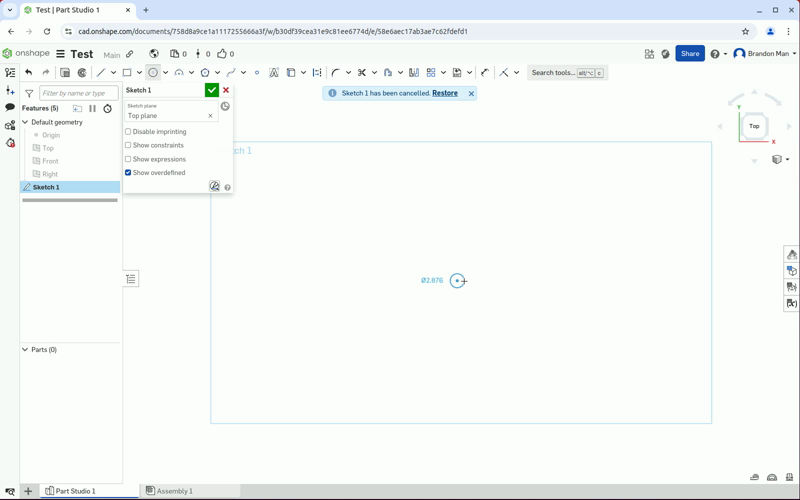
click(464, 280)
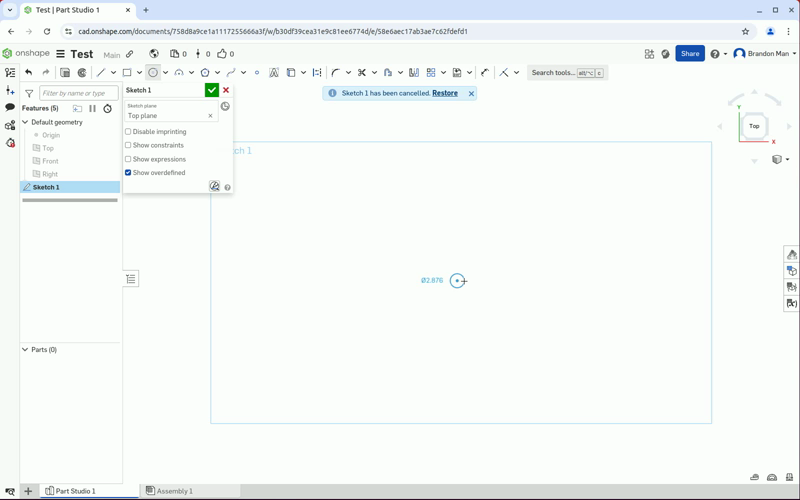
key(esc)
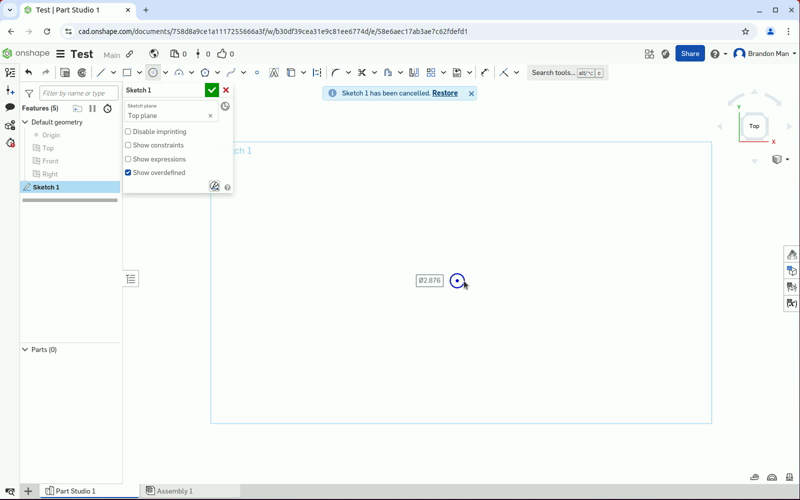
key(c)
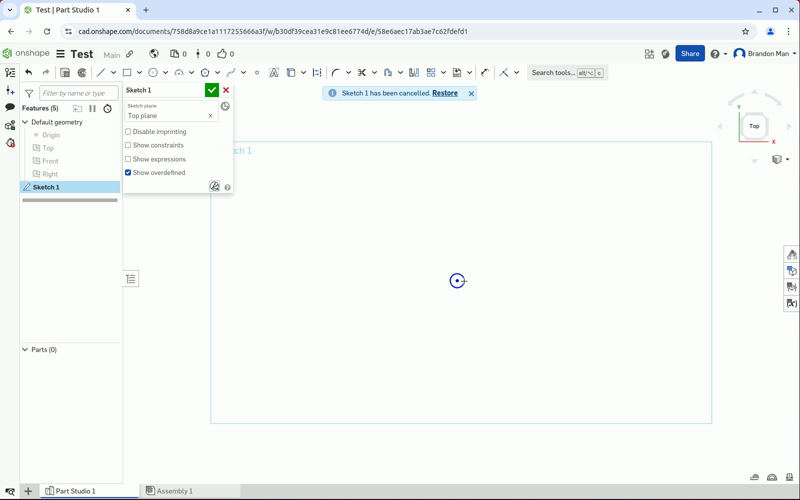
key_down(shift)
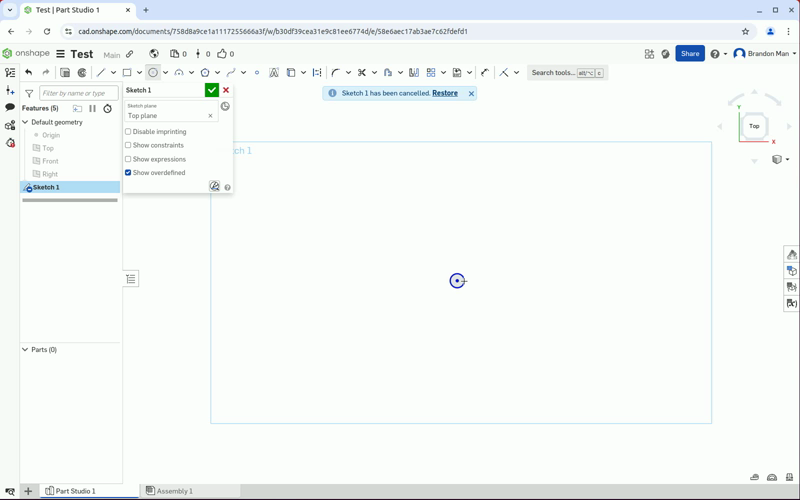
mouse_move(457, 280)
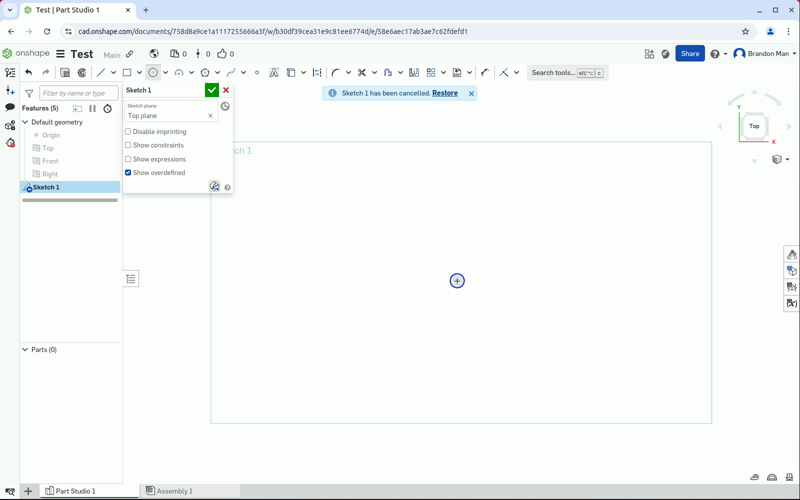
click(457, 280)
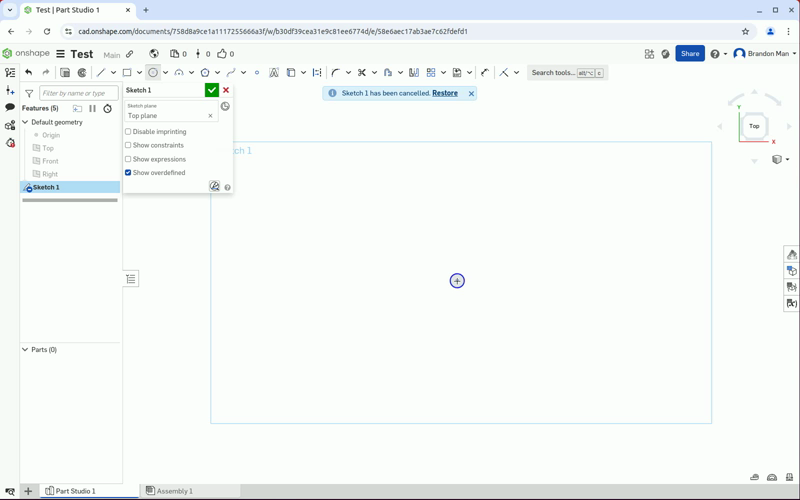
key_up(shift)
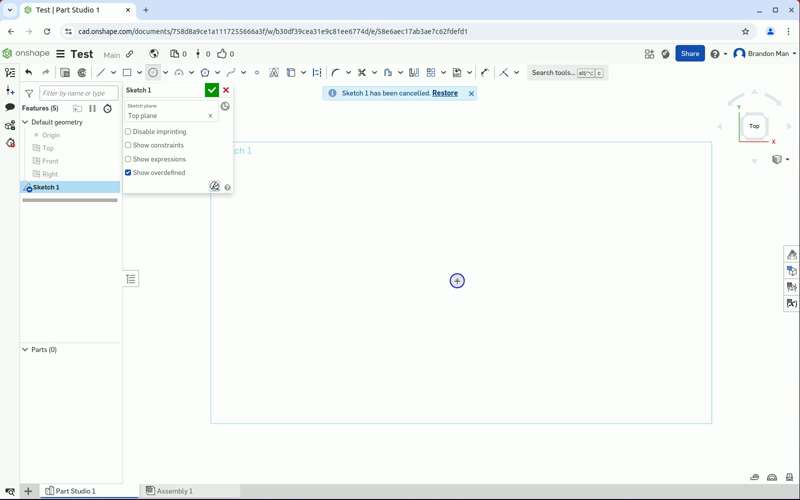
mouse_move(463, 280)
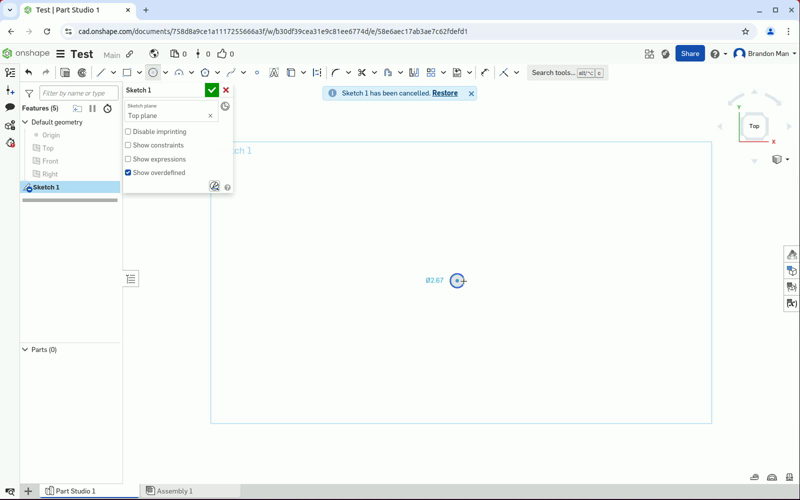
scroll(6)
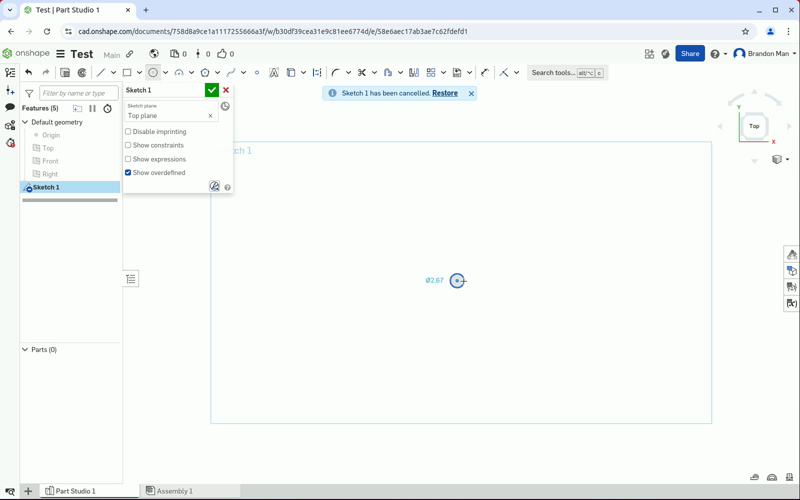
scroll(6)
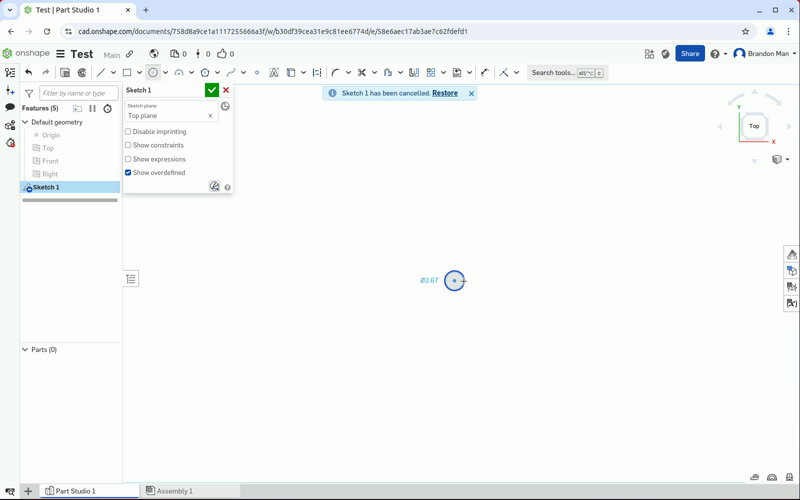
scroll(6)
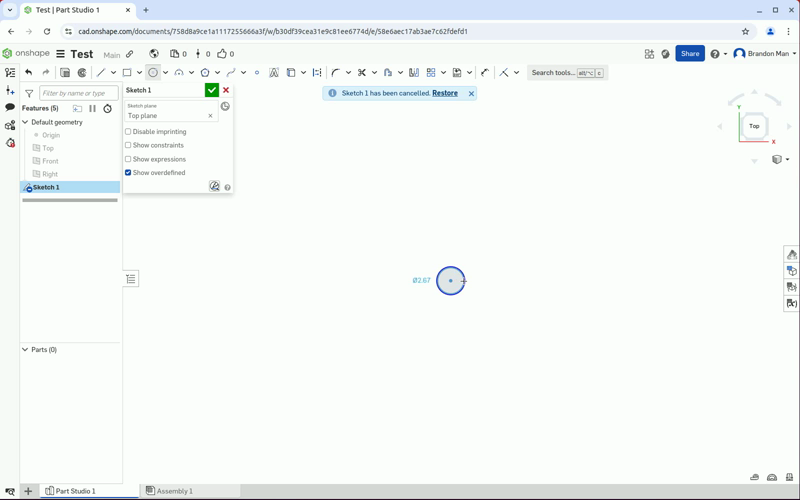
scroll(6)
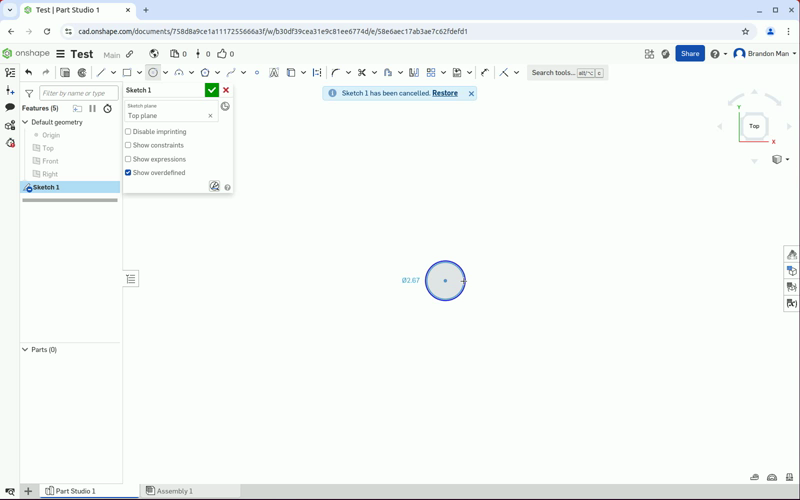
scroll(6)
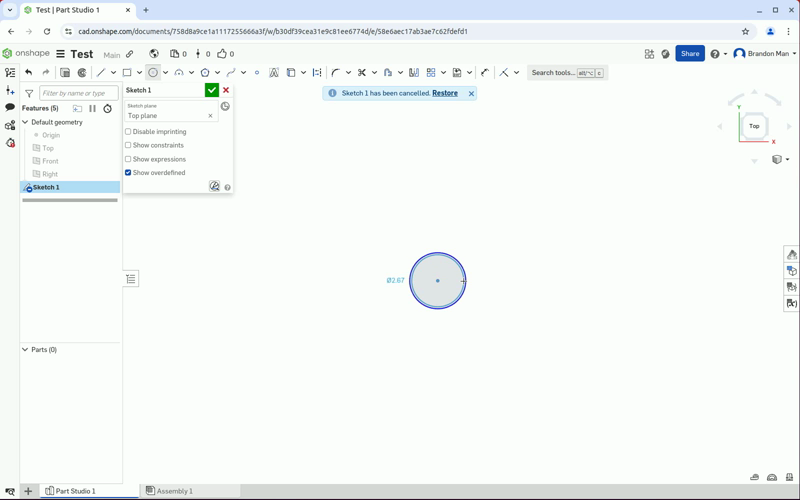
scroll(6)
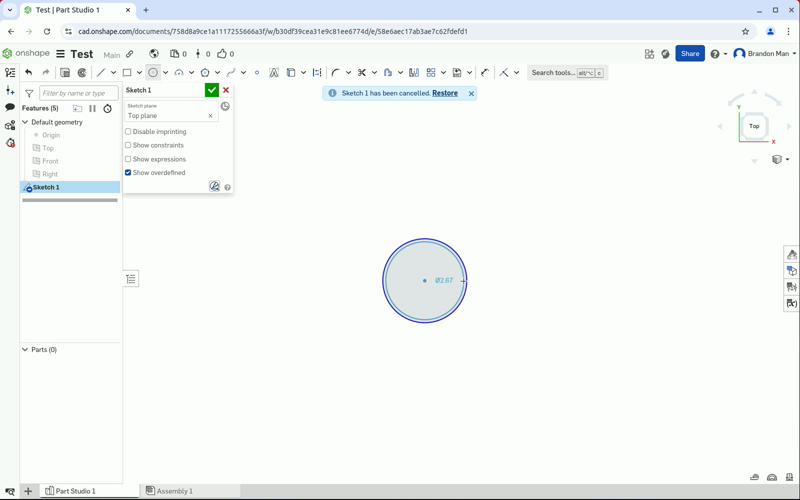
scroll(6)
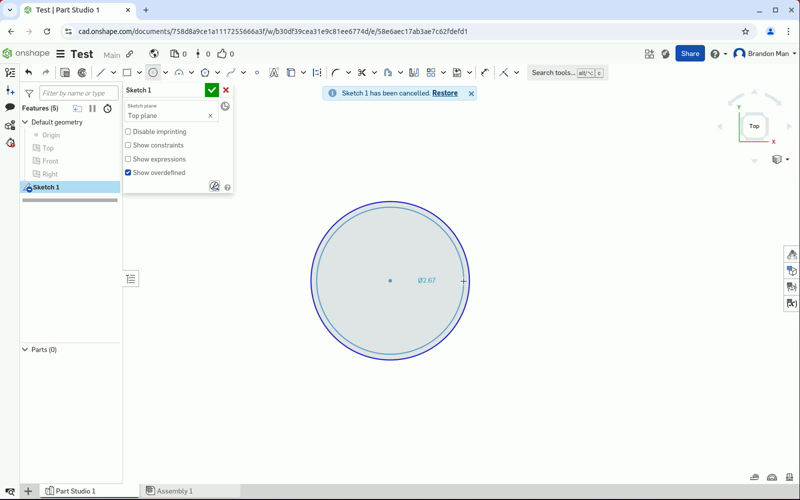
click(463, 280)
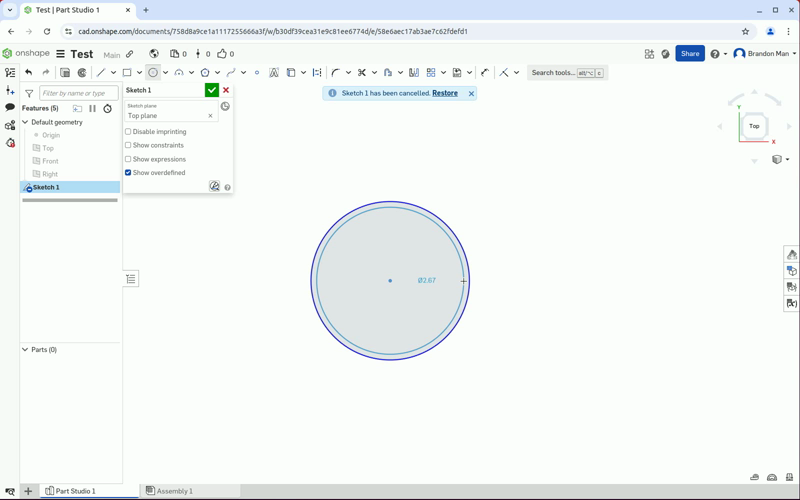
scroll(-6)
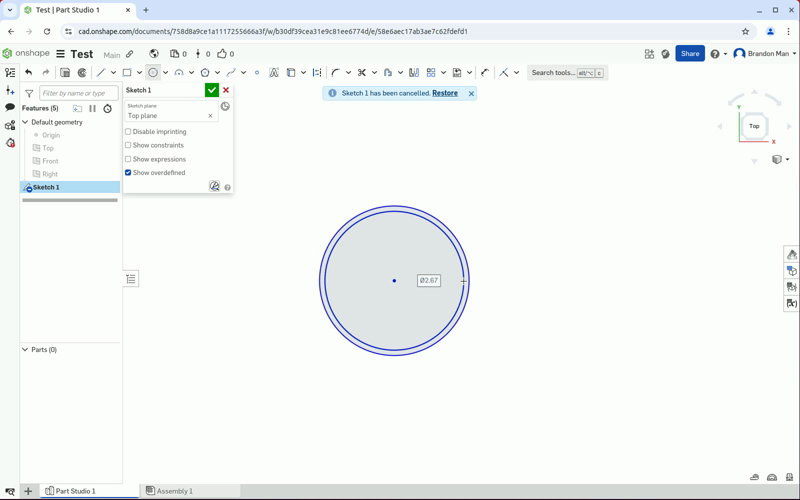
scroll(-6)
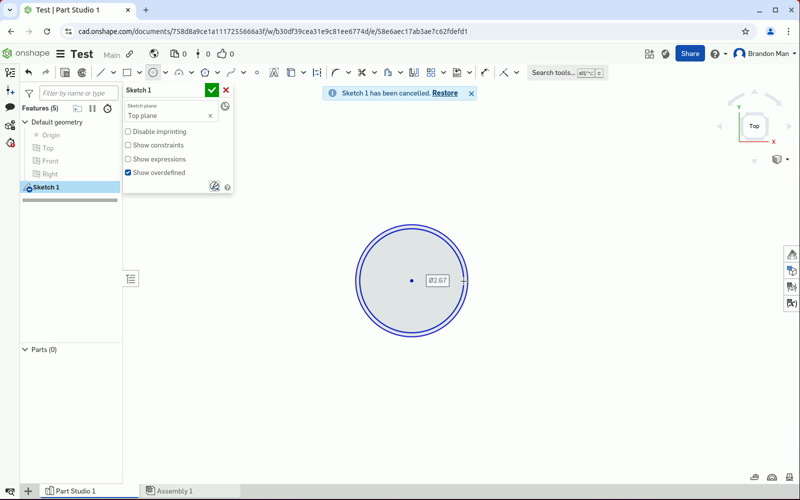
scroll(-6)
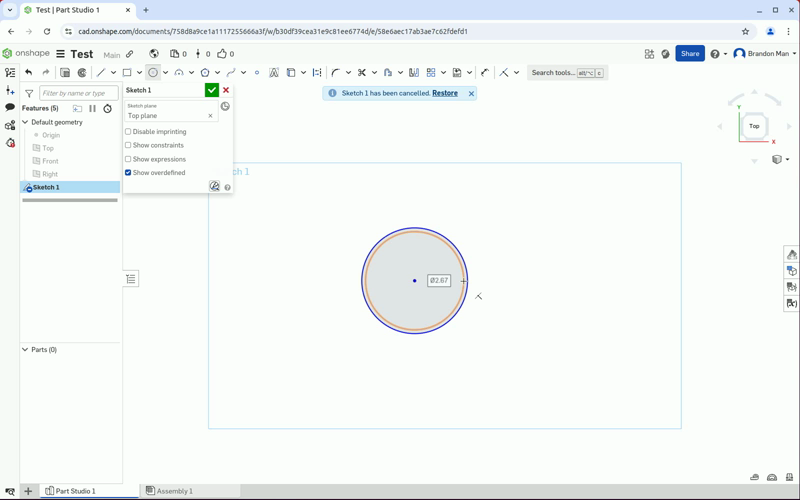
scroll(-6)
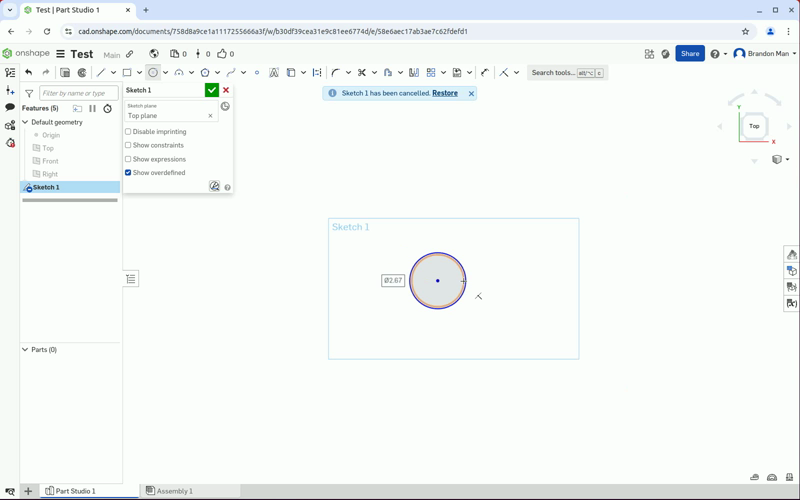
scroll(-6)
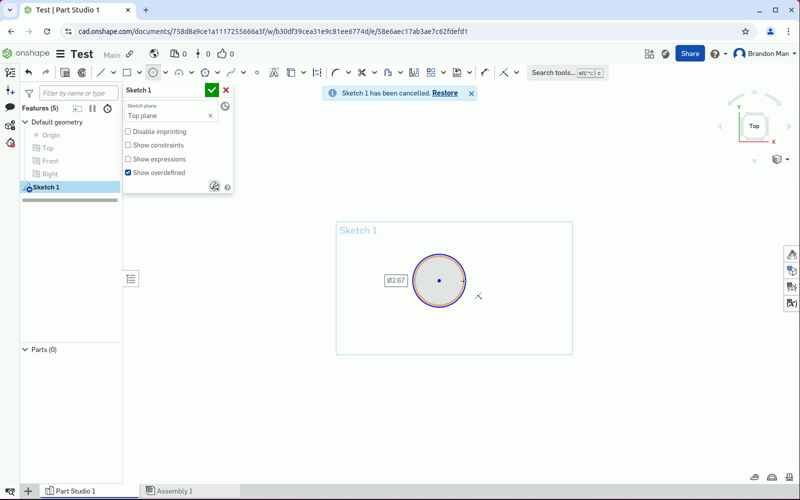
scroll(-6)
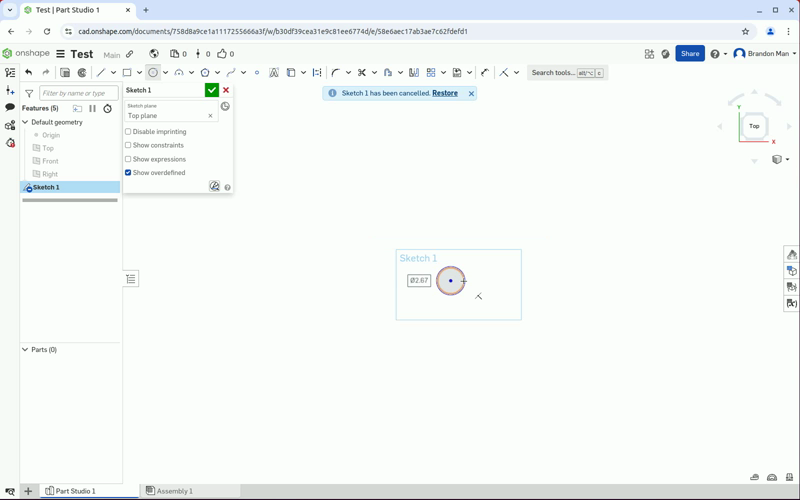
scroll(-6)
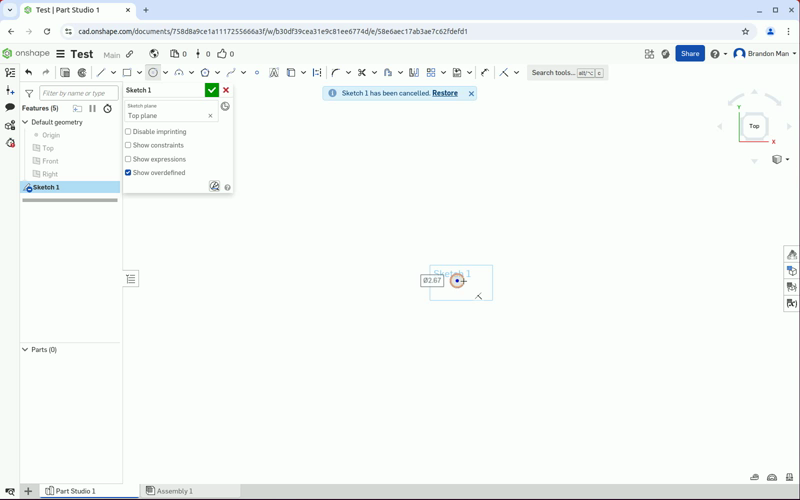
key(esc)
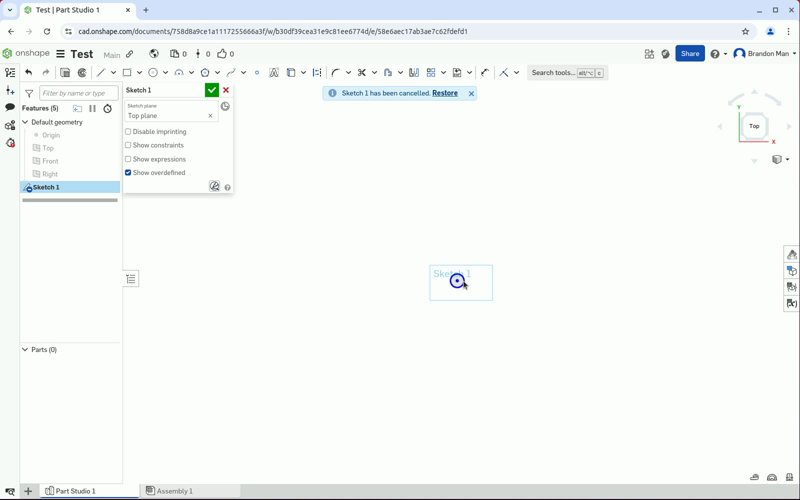
mouse_move(463, 277)
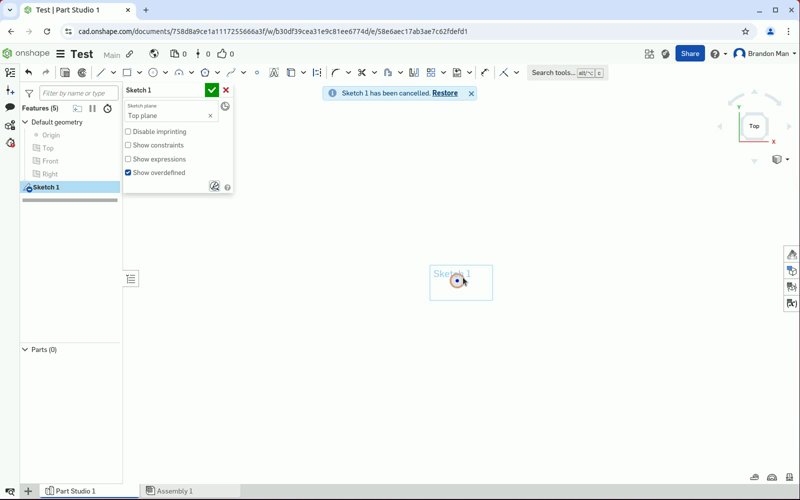
scroll(6)
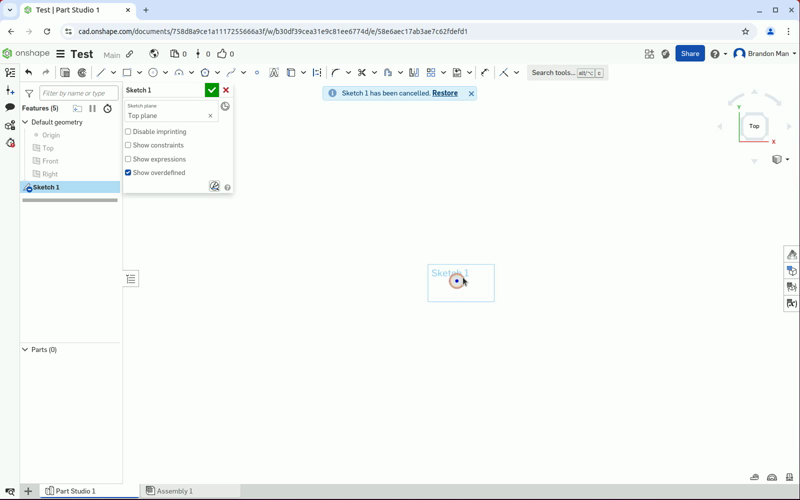
scroll(6)
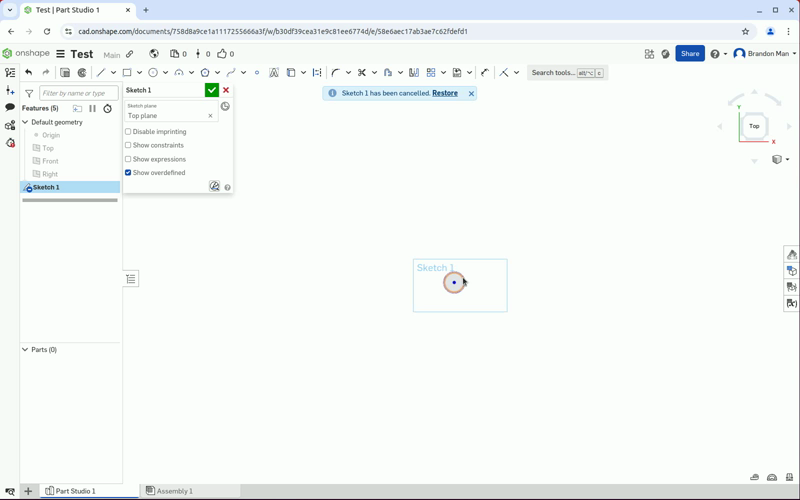
scroll(6)
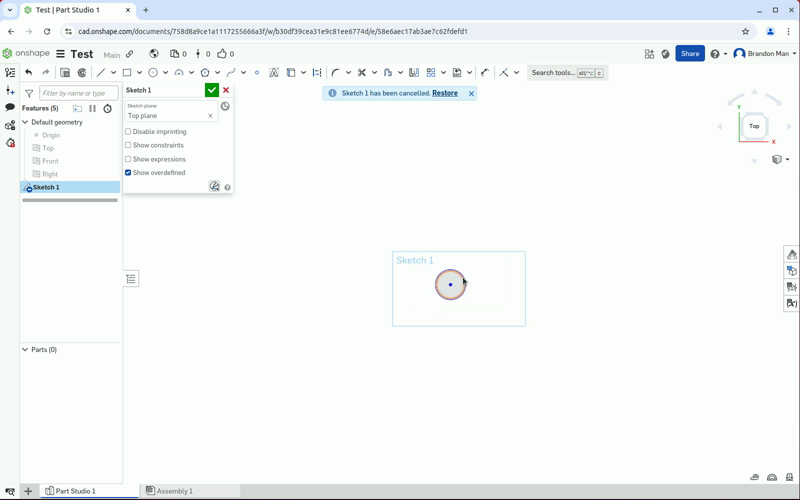
scroll(6)
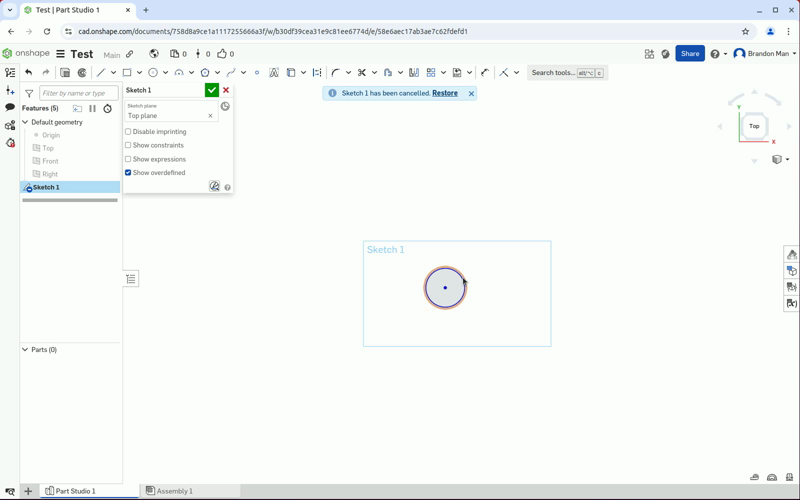
scroll(6)
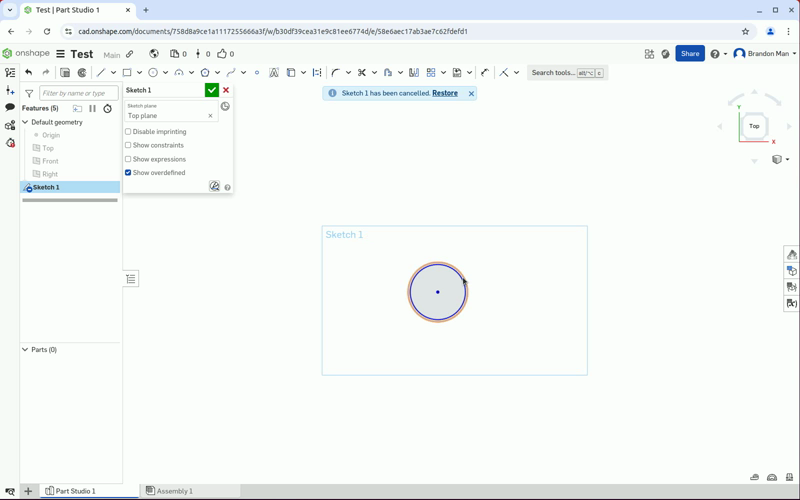
scroll(6)
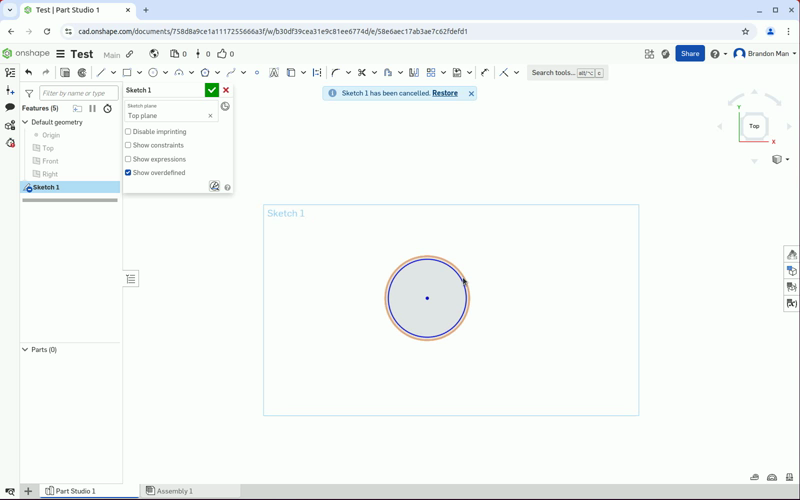
scroll(6)
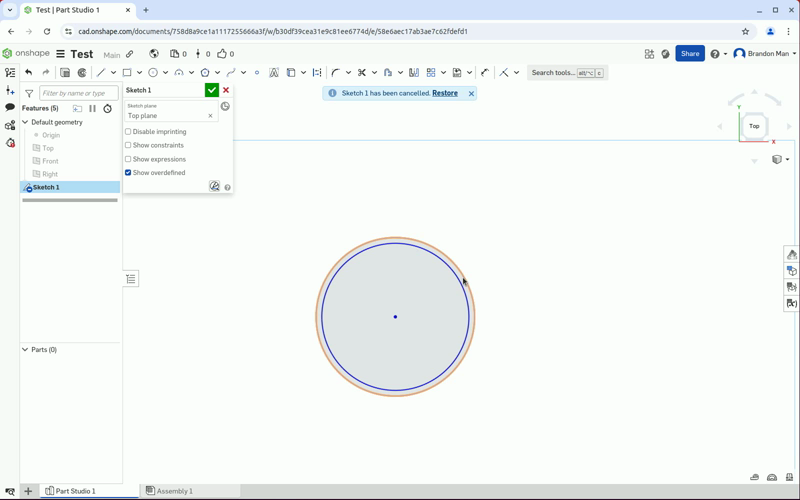
click(463, 277)
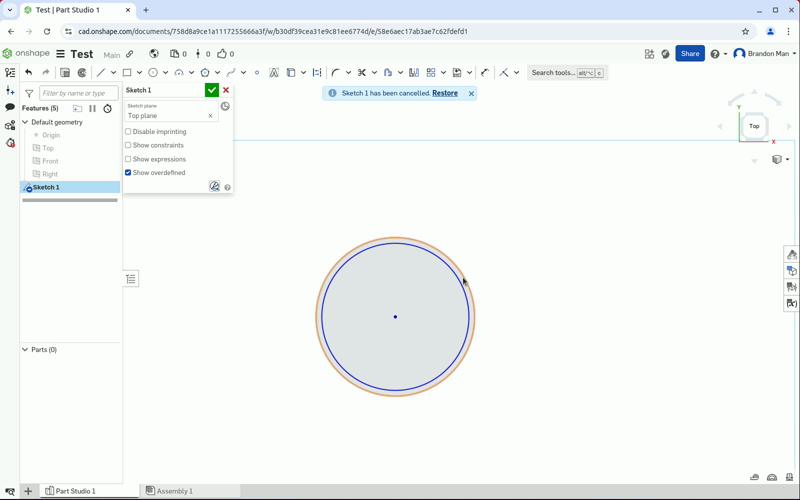
scroll(-6)
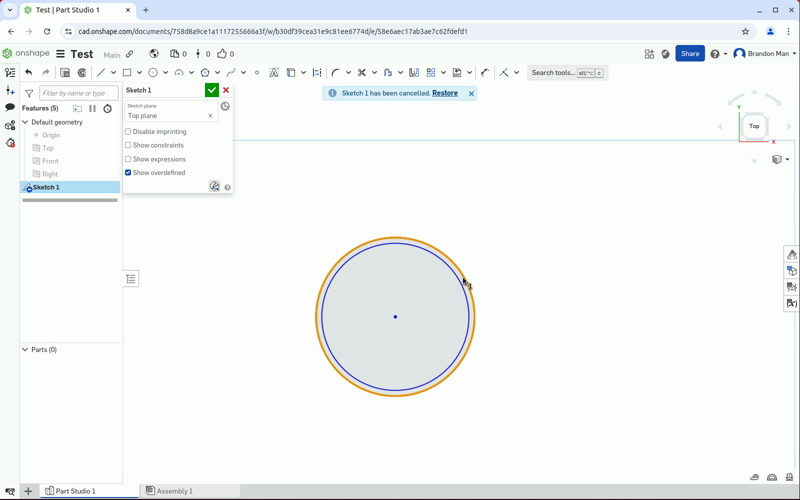
scroll(-6)
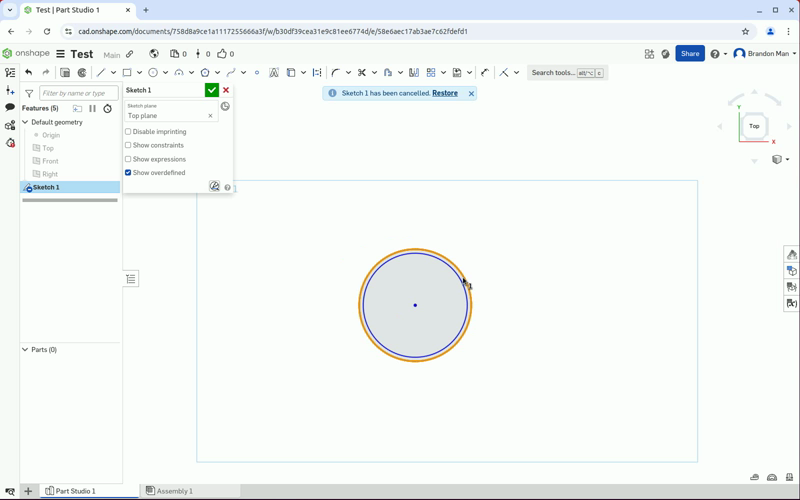
scroll(-6)
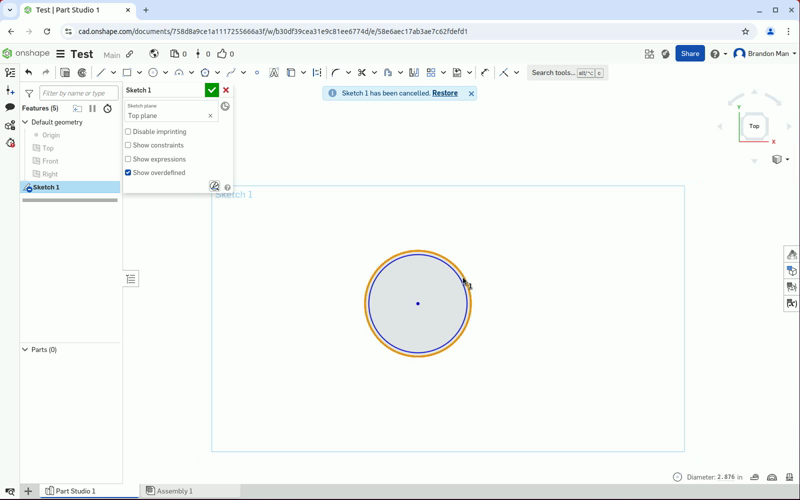
scroll(-6)
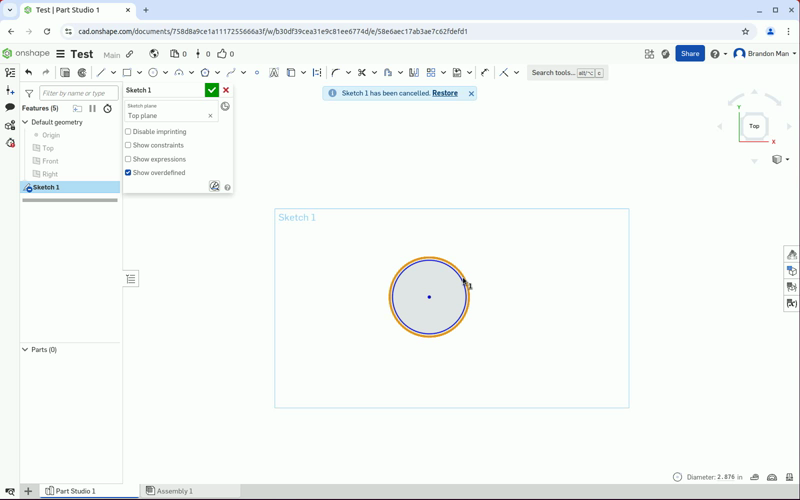
scroll(-6)
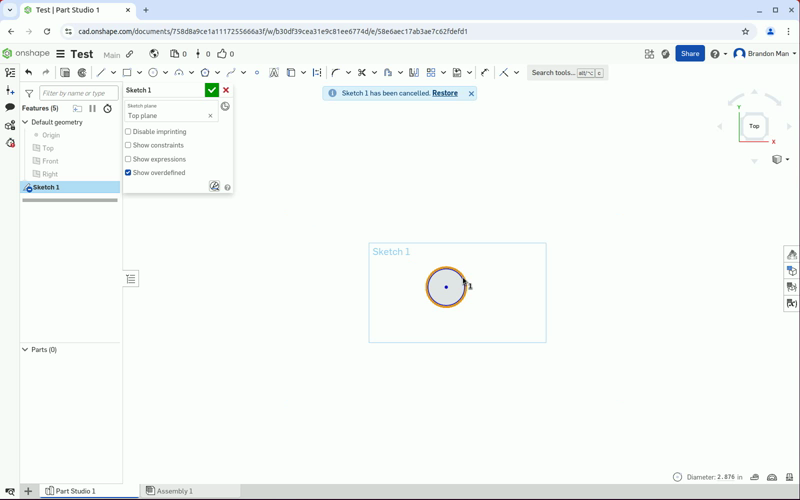
scroll(-6)
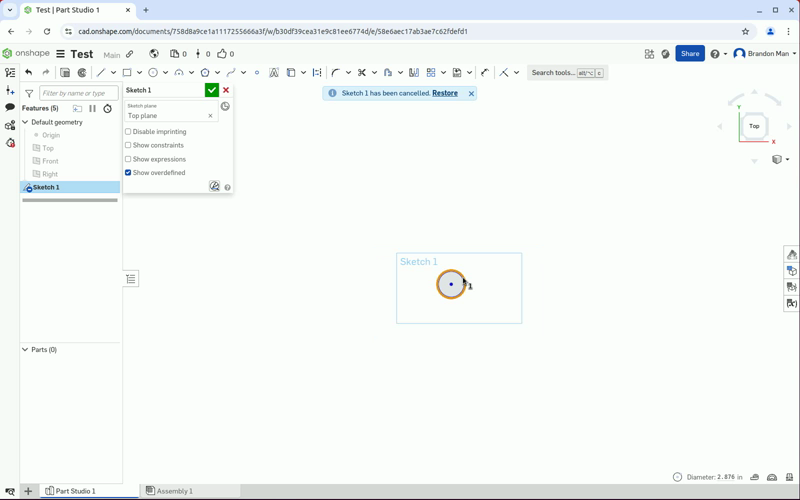
scroll(-6)
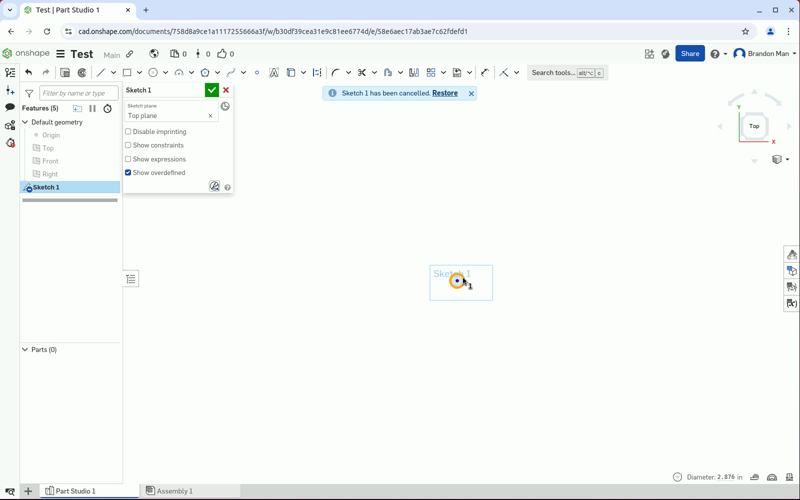
mouse_move(73, 352)
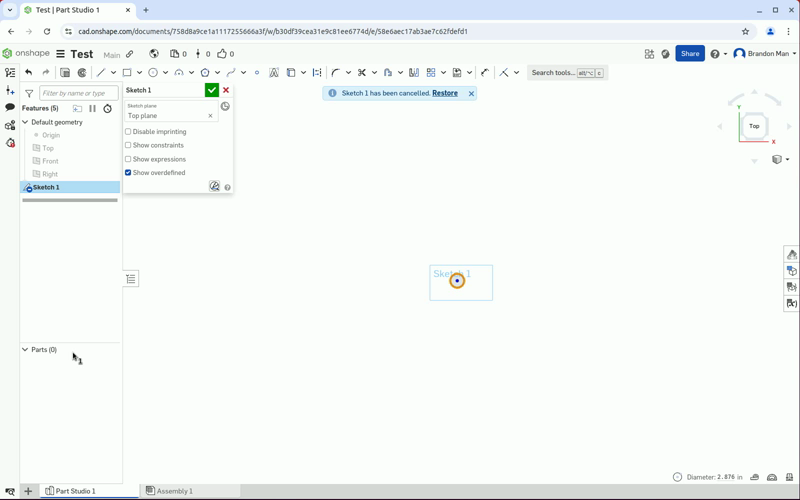
key(shift+y)
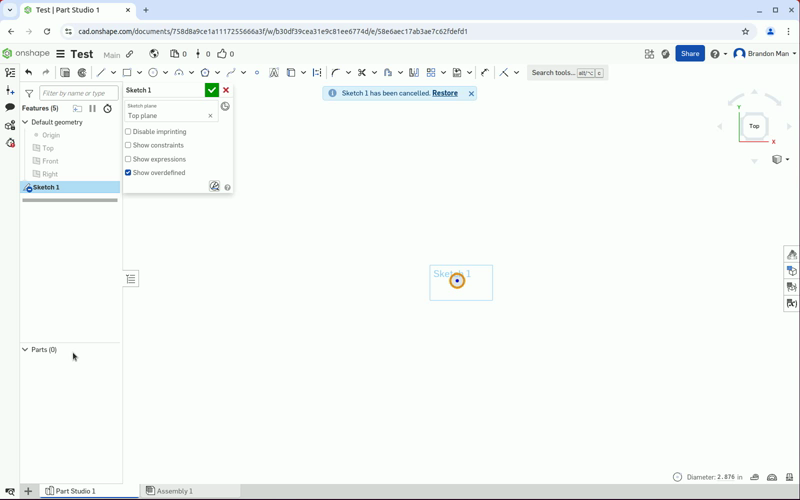
key(shift+e)
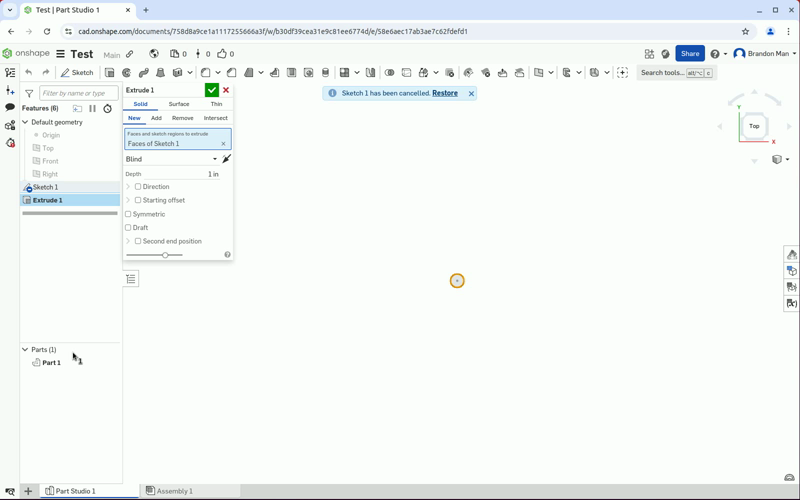
mouse_move(143, 106)
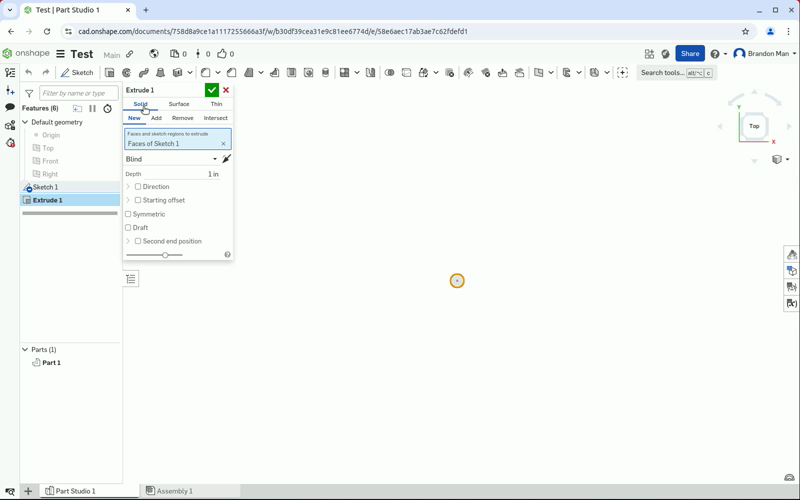
click(143, 106)
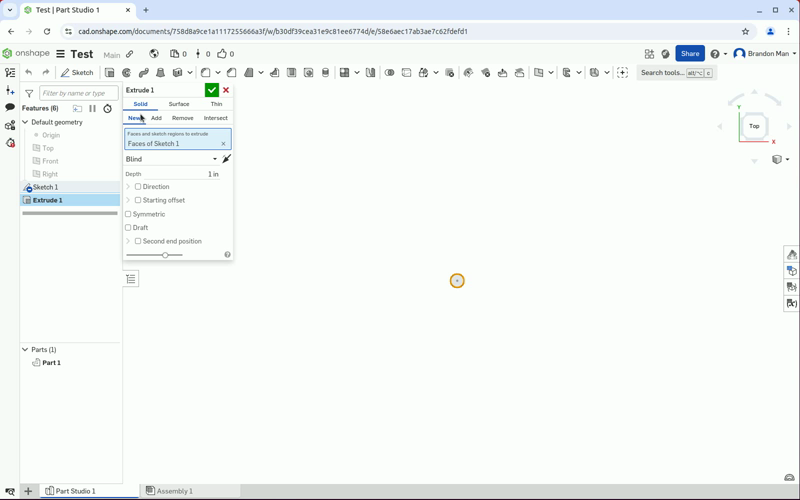
mouse_move(137, 120)
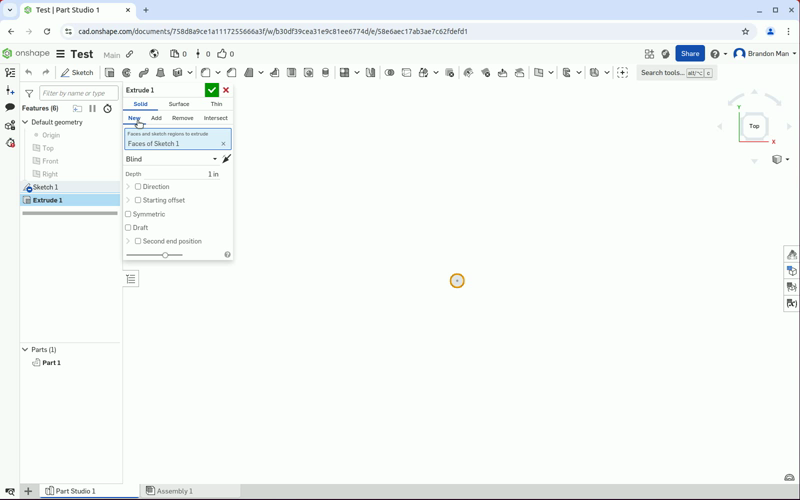
click(137, 120)
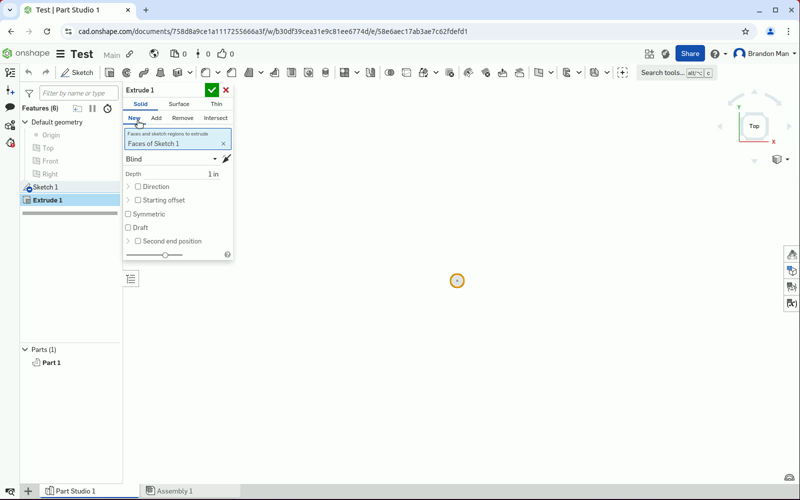
key(tab, 4)
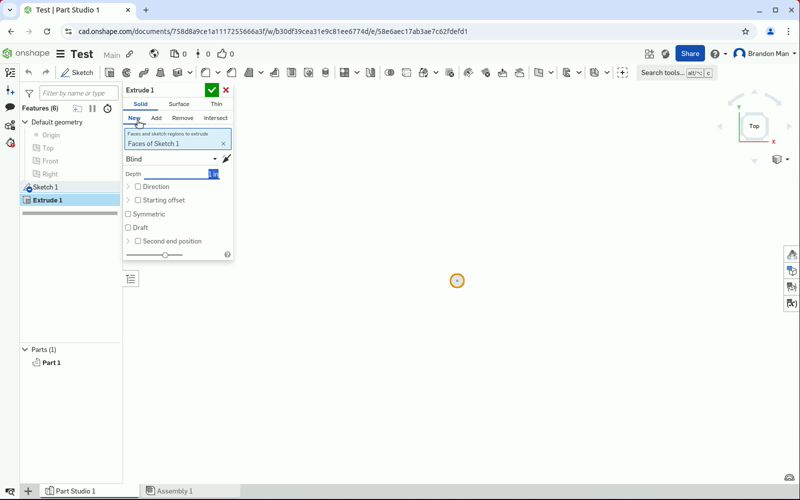
text(23.108)
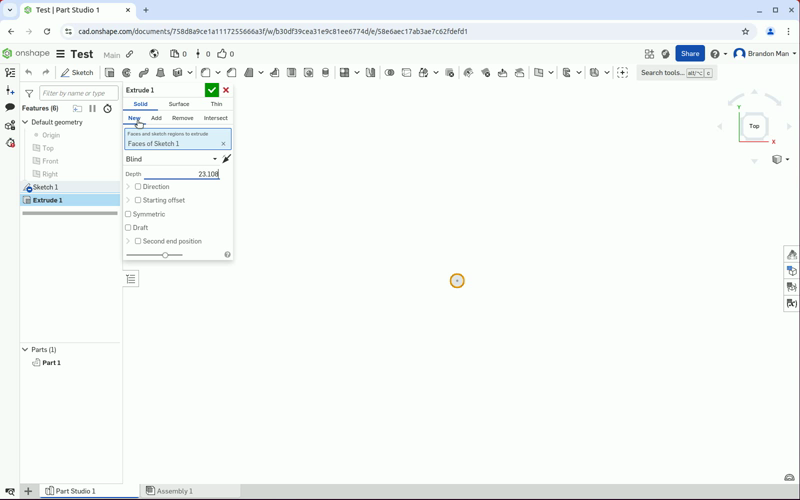
key(enter)
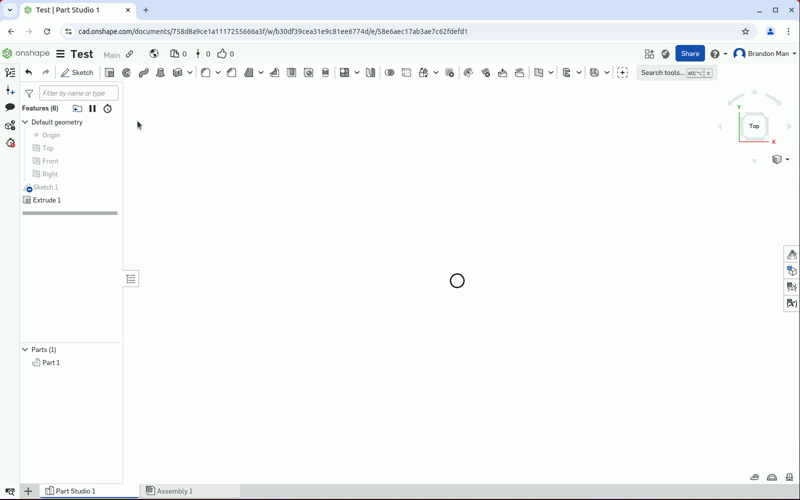
key(shift+h)
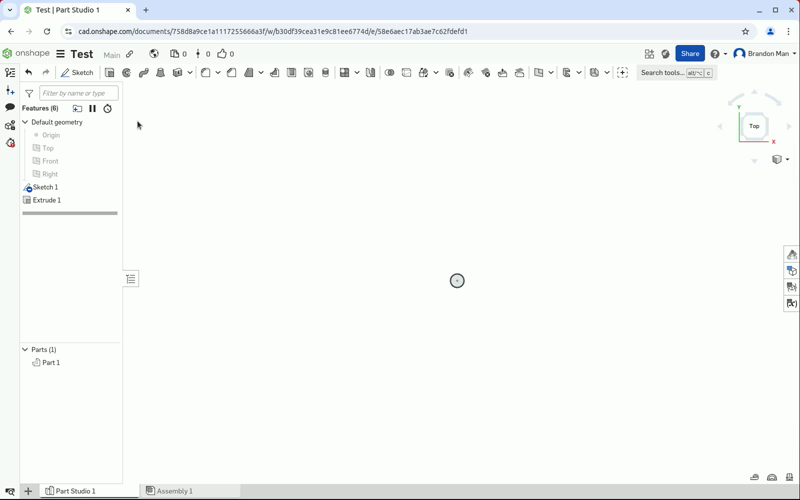
key(shift+h)
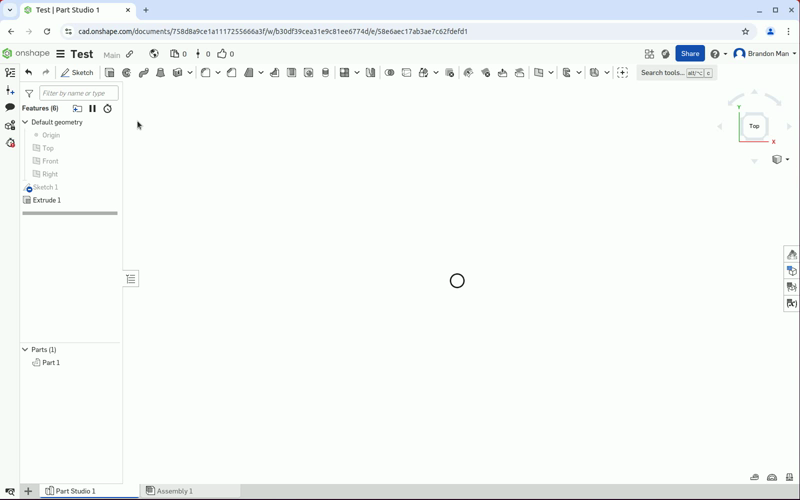
mouse_move(73, 189)
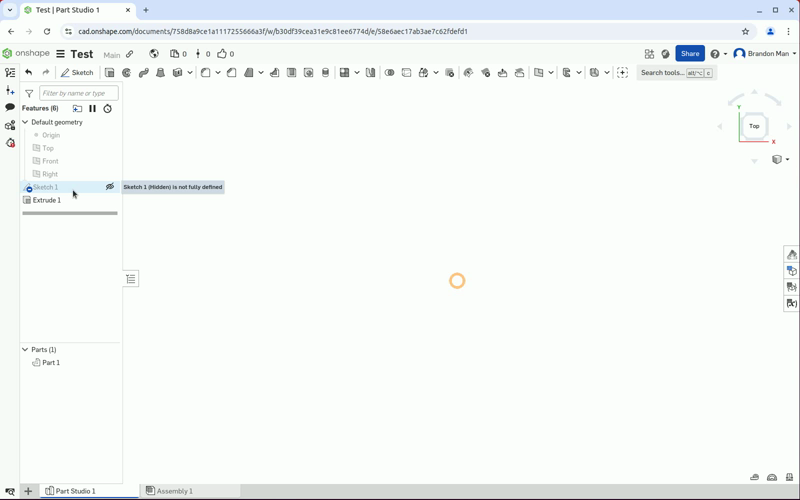
click(73, 189)
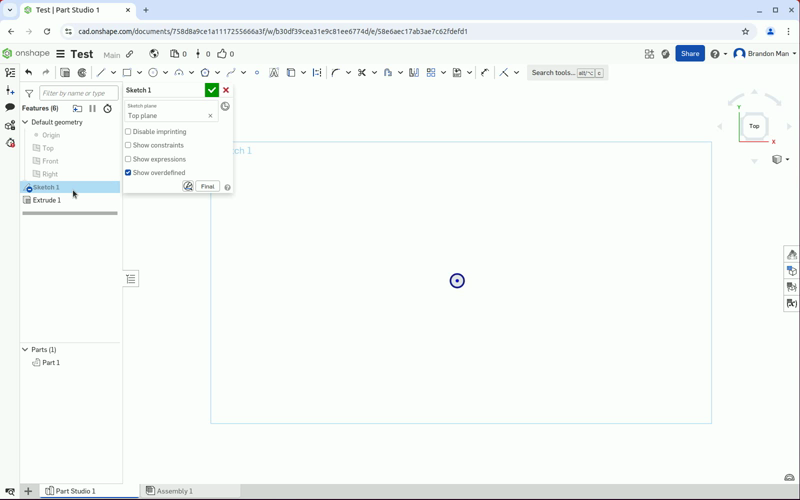
mouse_move(229, 92)
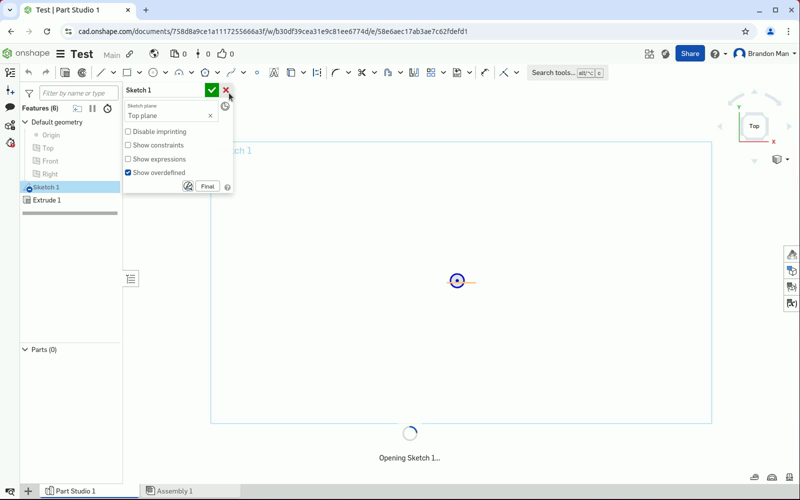
click(229, 92)
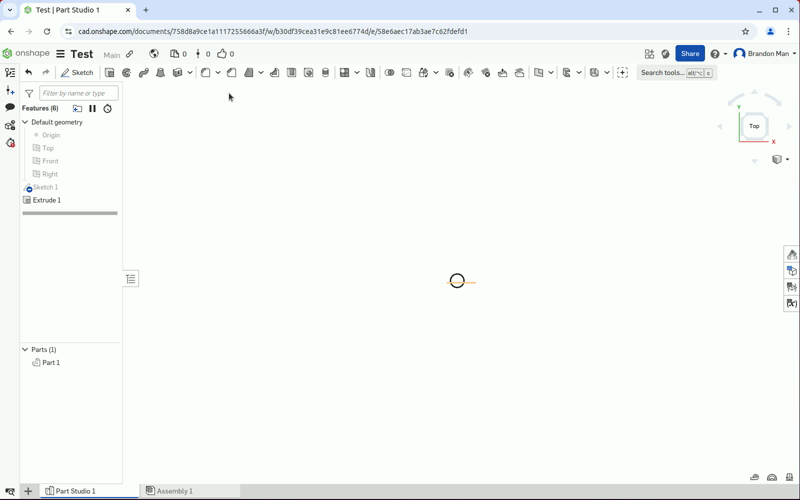
mouse_move(73, 352)
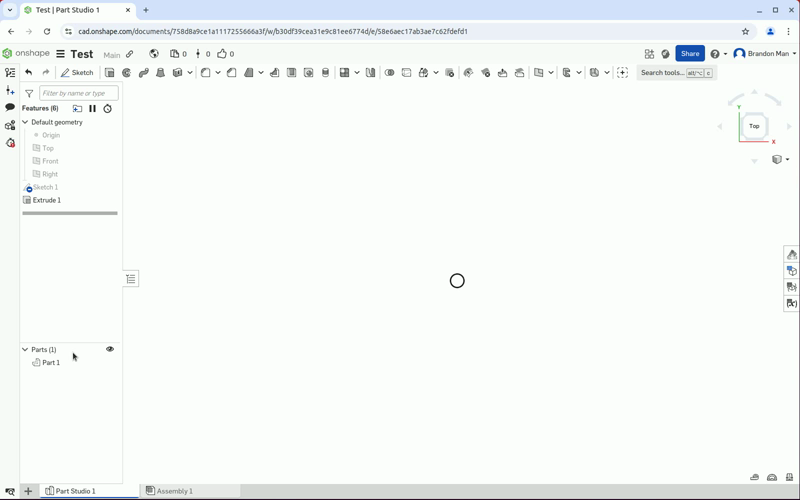
key(y)
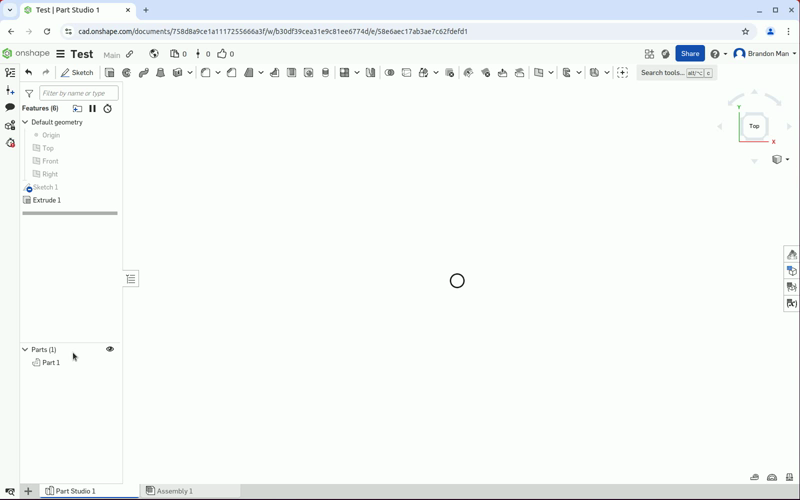
key(shift+p)
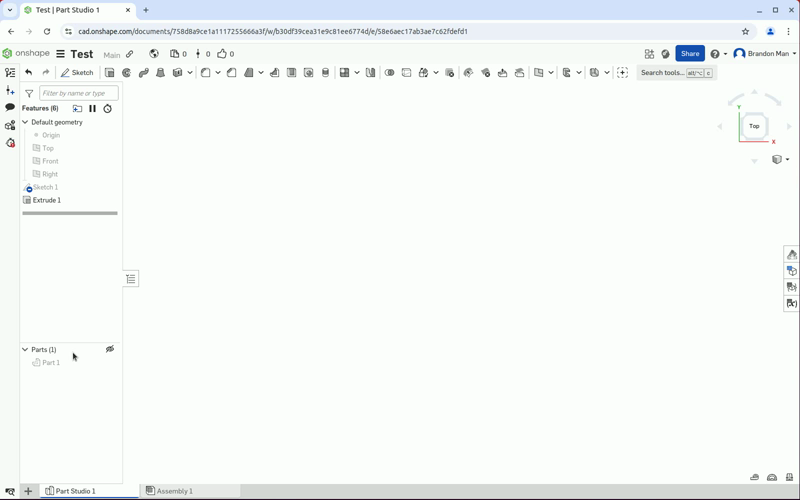
key(space)
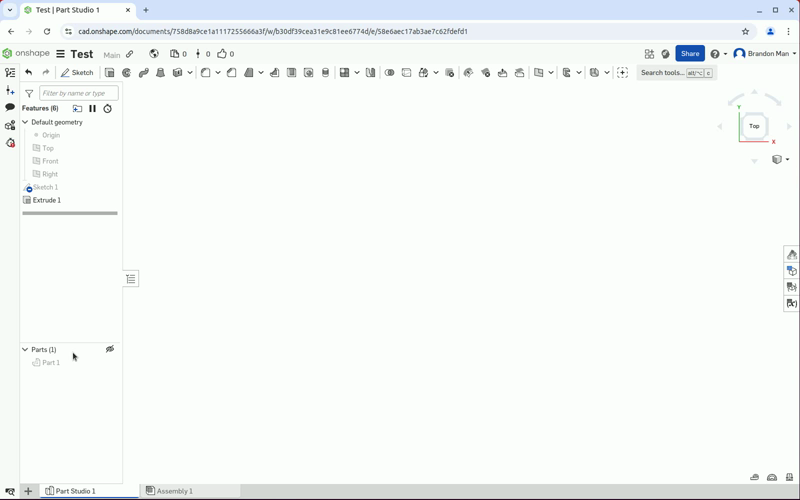
key_down(shift)
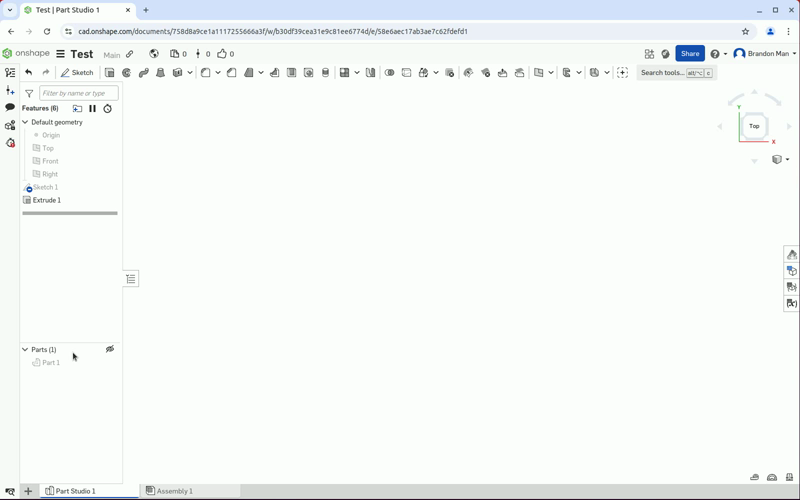
key(up)
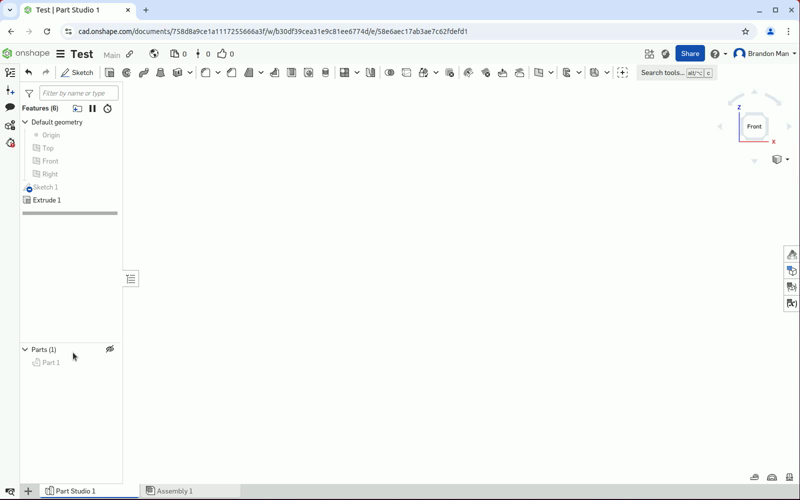
key_up(shift)
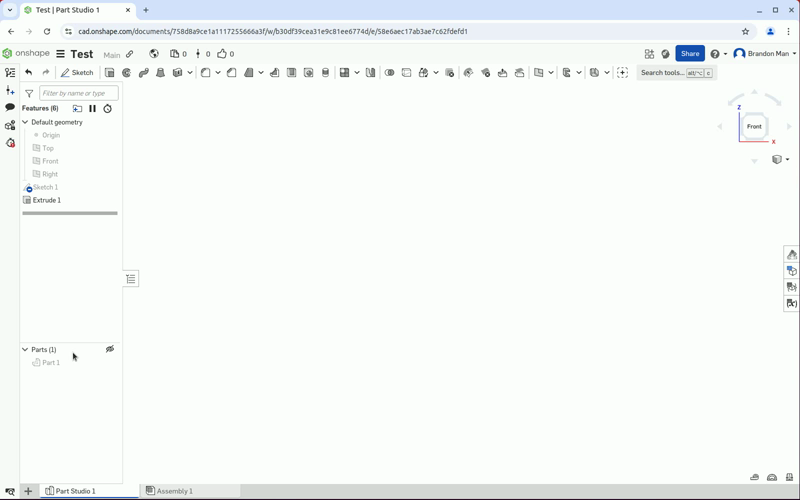
mouse_move(73, 352)
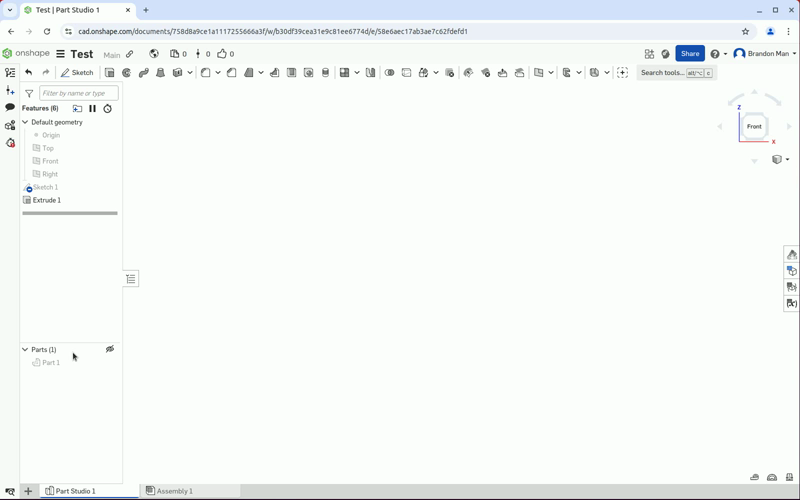
key(shift+y)
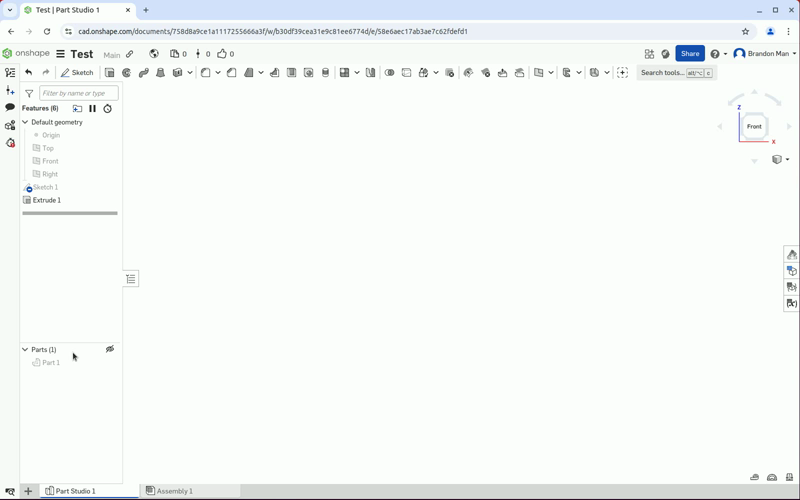
key(shift+s)
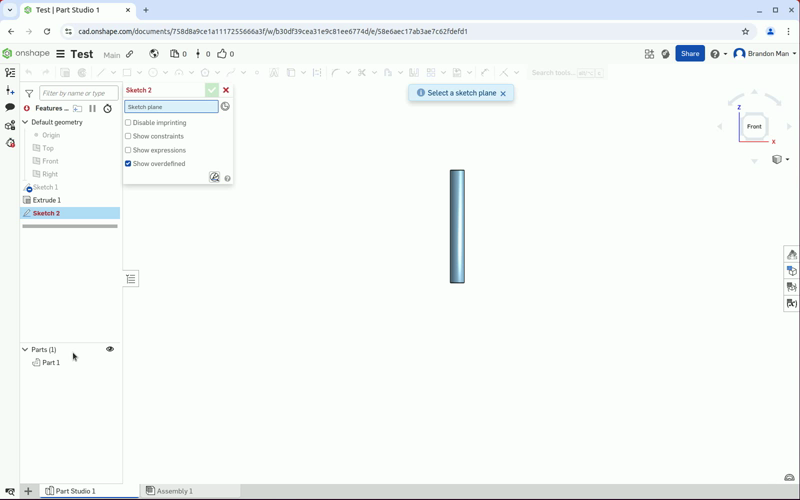
mouse_move(73, 163)
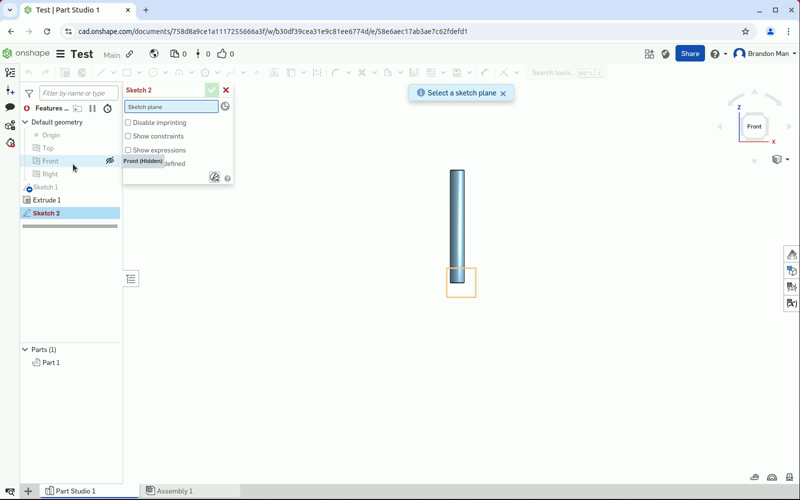
click(73, 163)
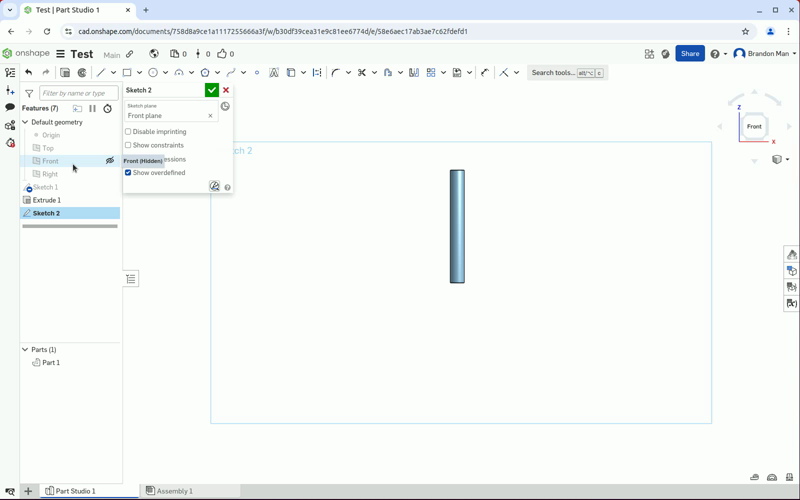
mouse_move(73, 352)
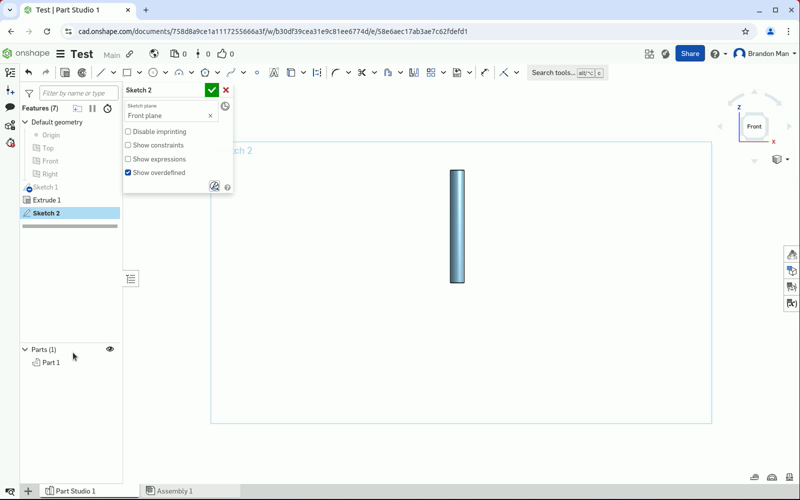
key(y)
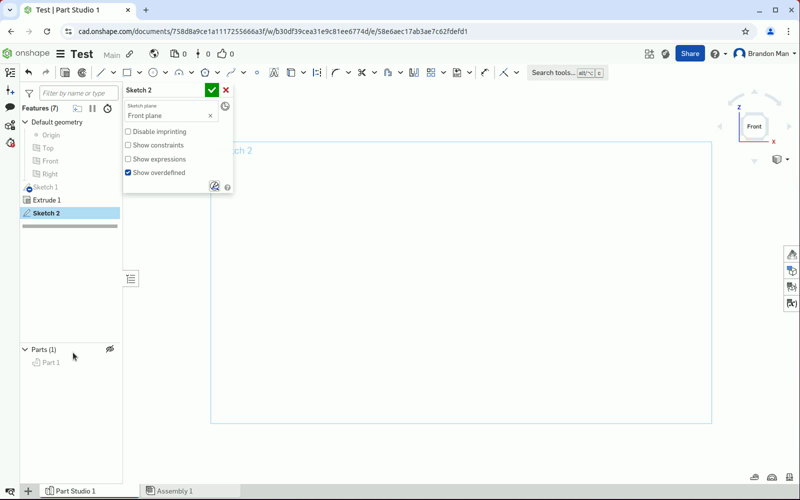
key(c)
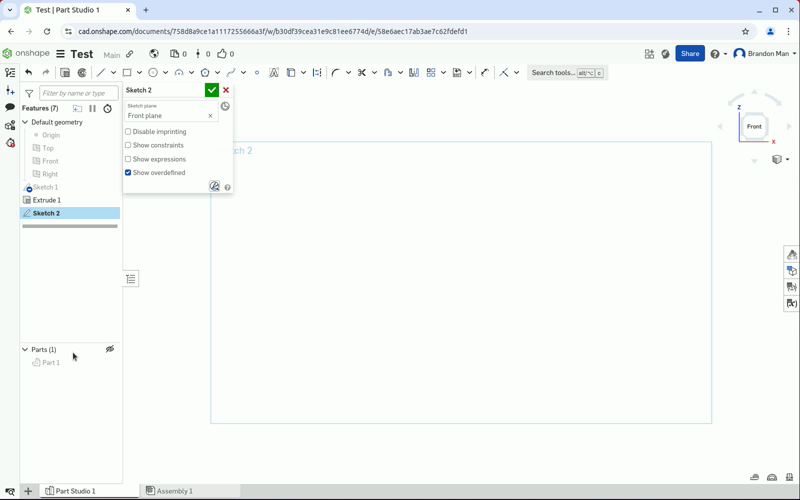
key_down(shift)
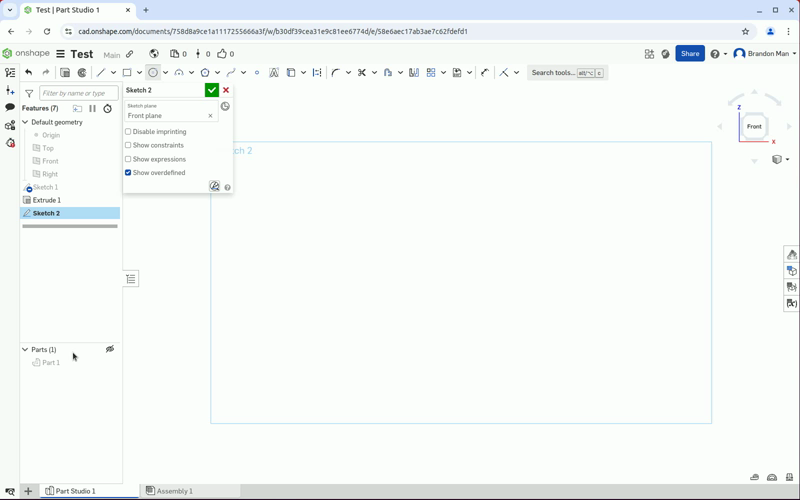
mouse_move(457, 270)
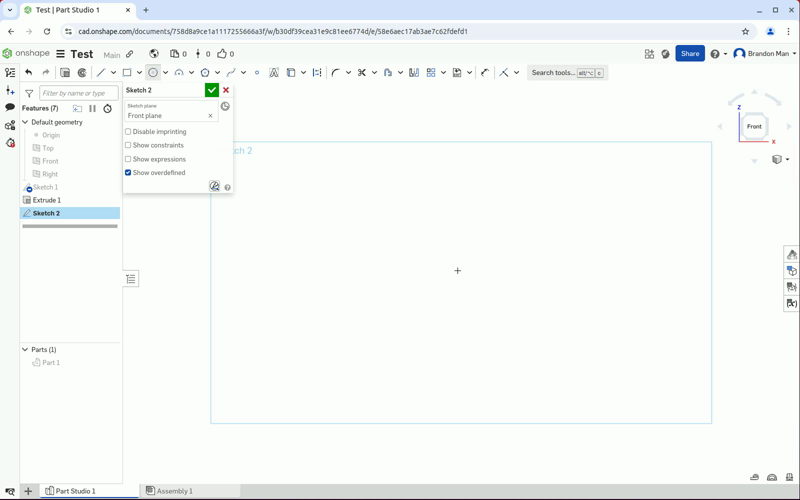
click(457, 270)
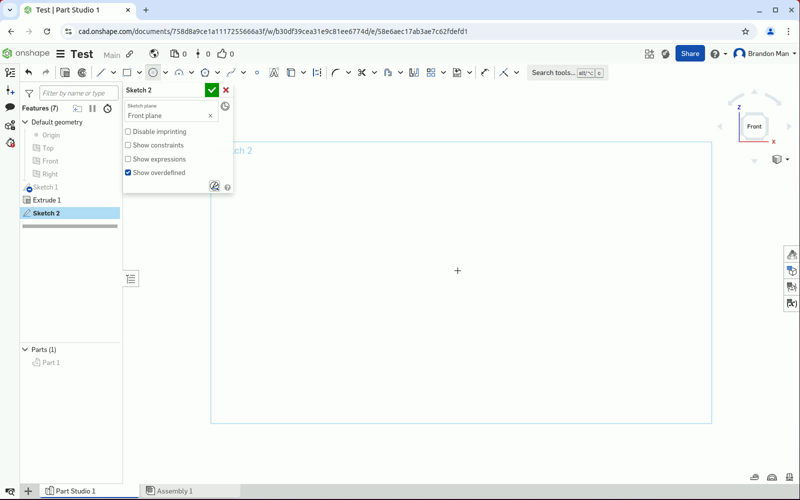
key_up(shift)
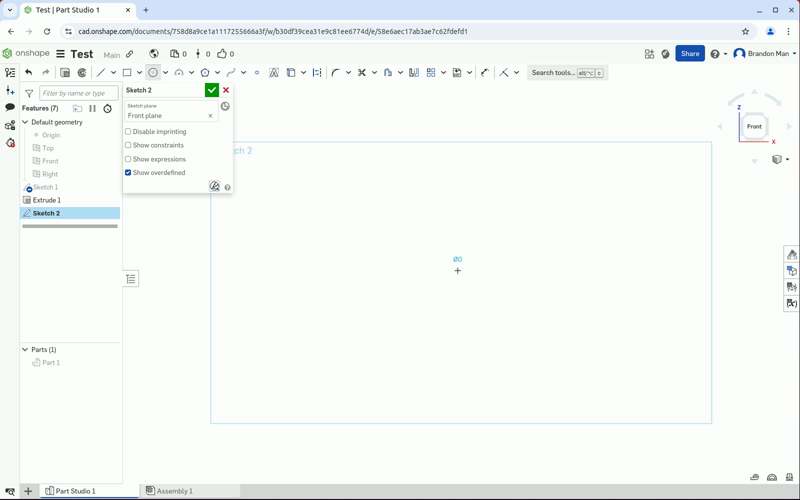
mouse_move(462, 270)
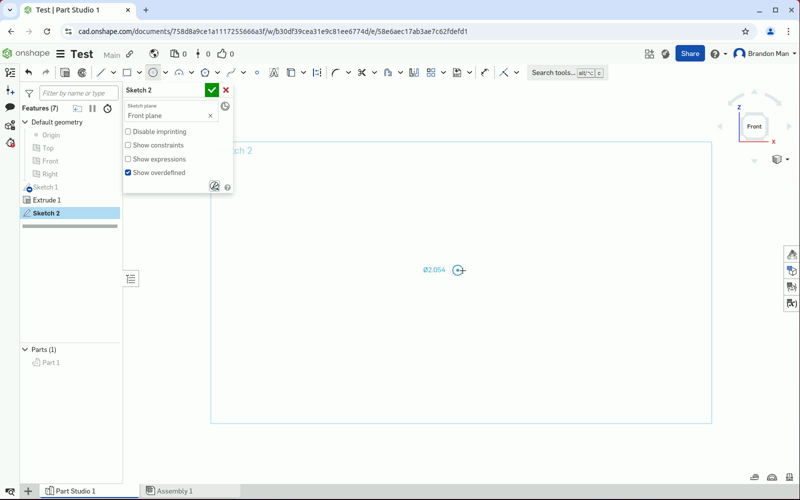
click(462, 270)
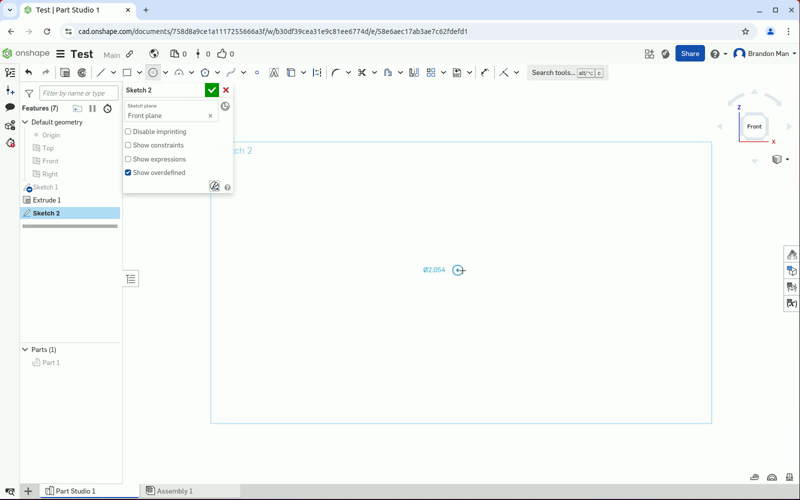
key(esc)
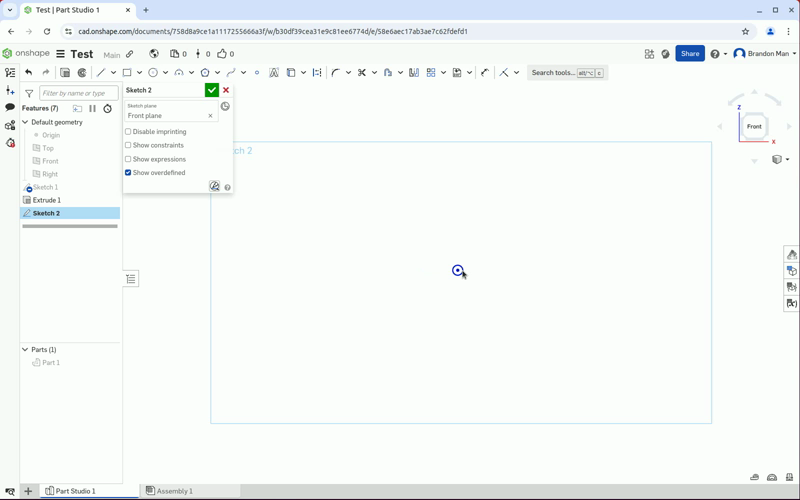
key(c)
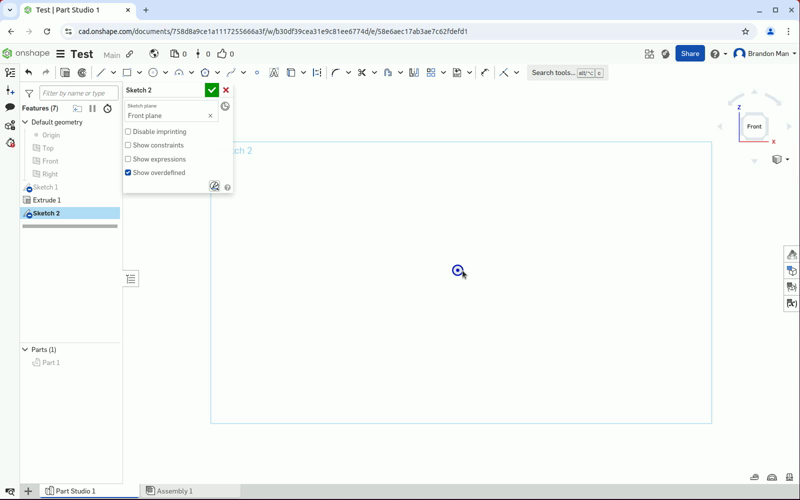
key_down(shift)
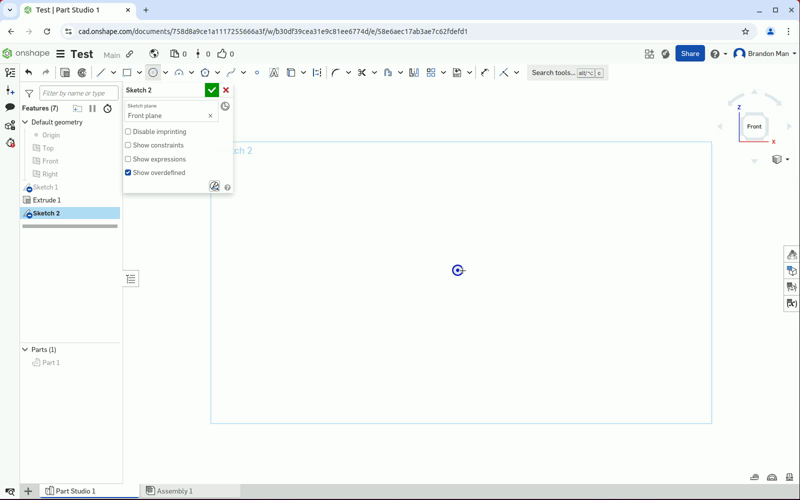
mouse_move(457, 270)
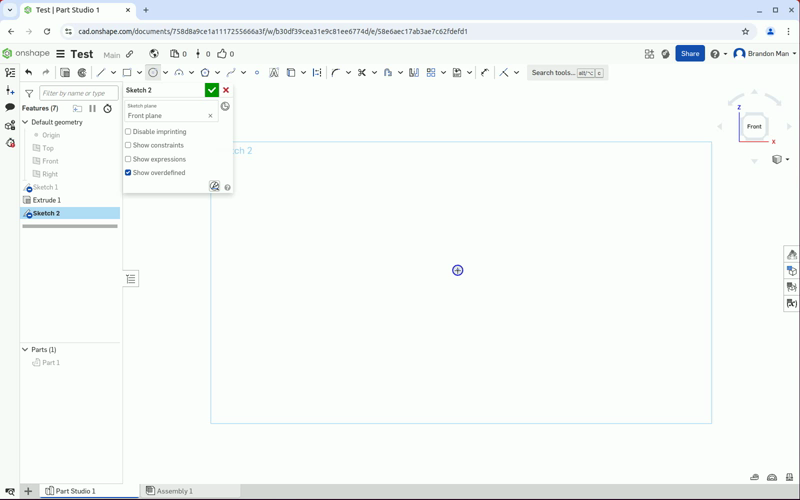
click(457, 270)
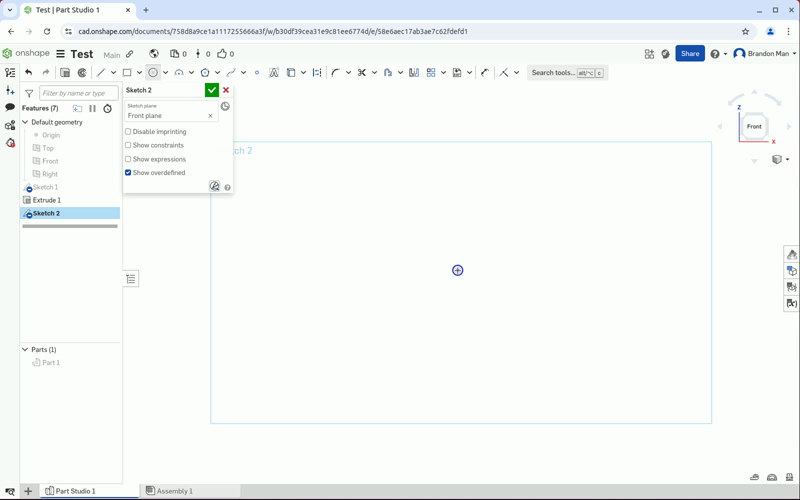
key_up(shift)
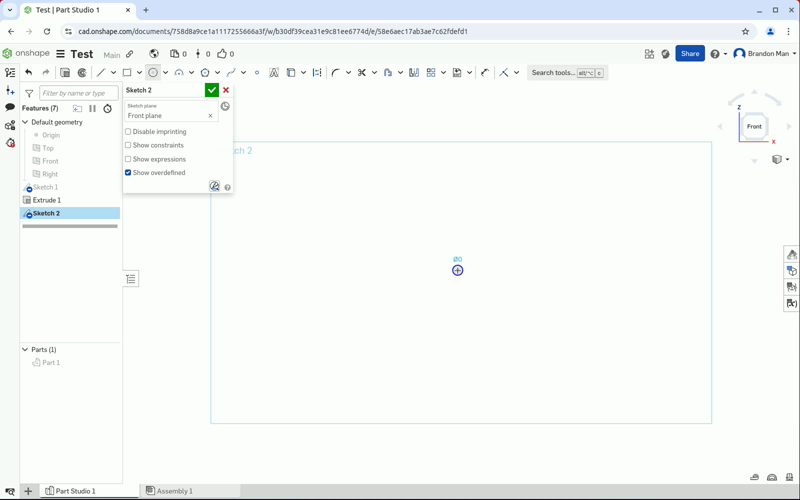
mouse_move(462, 270)
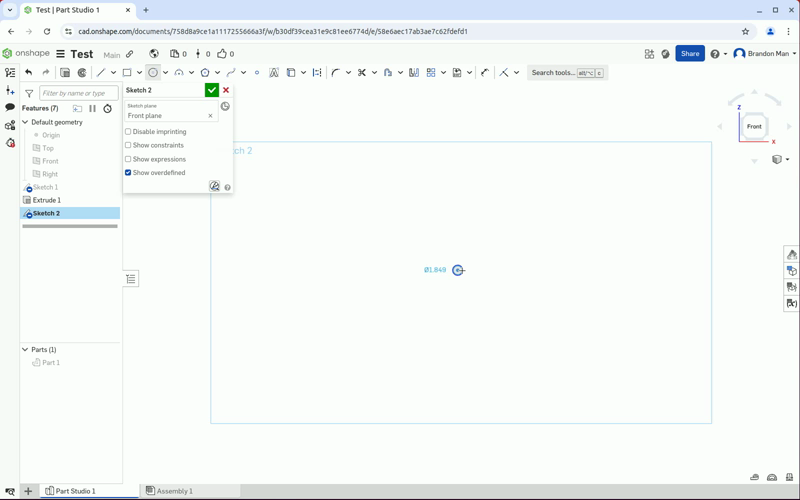
scroll(6)
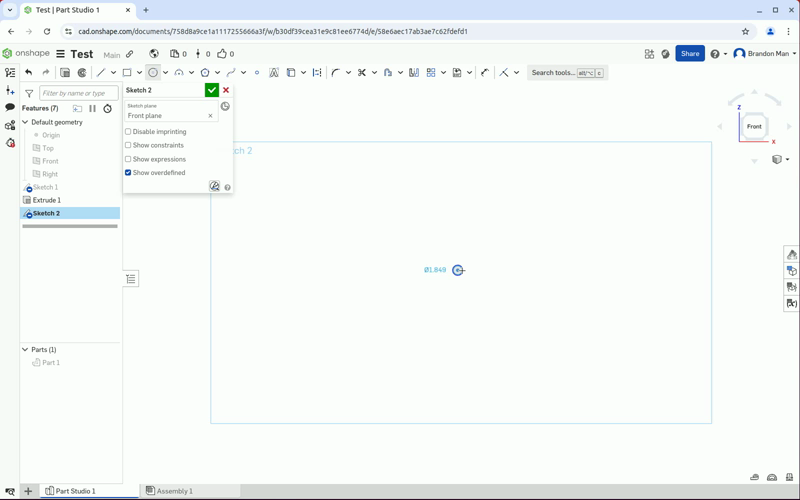
scroll(6)
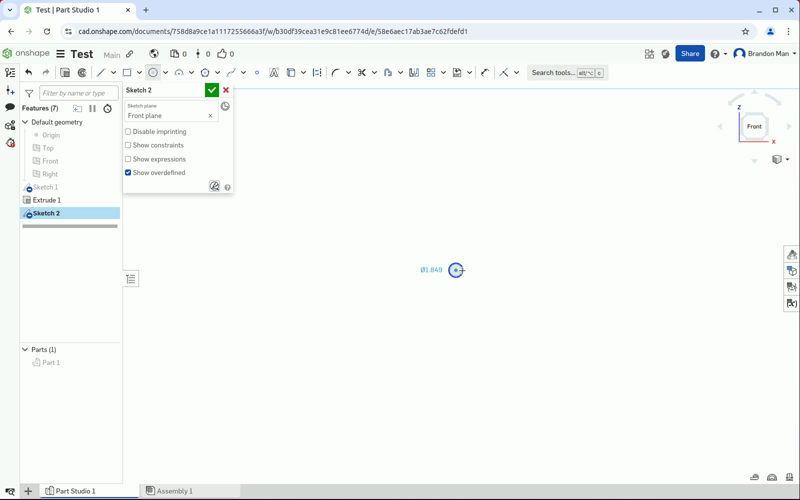
scroll(6)
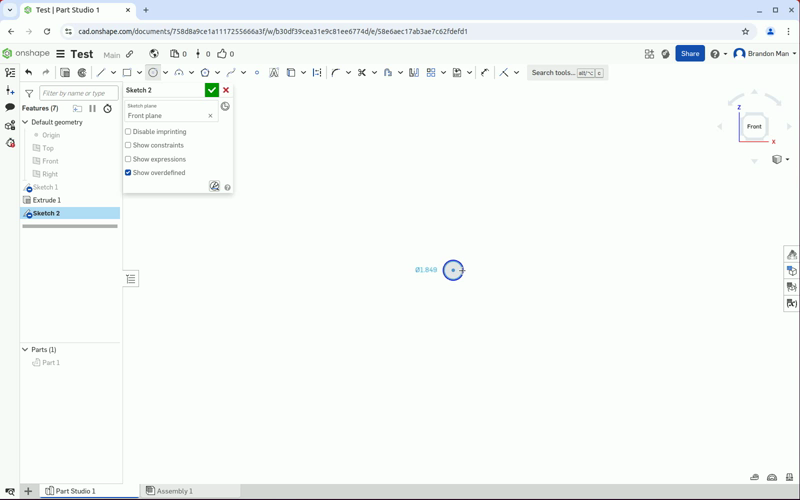
scroll(6)
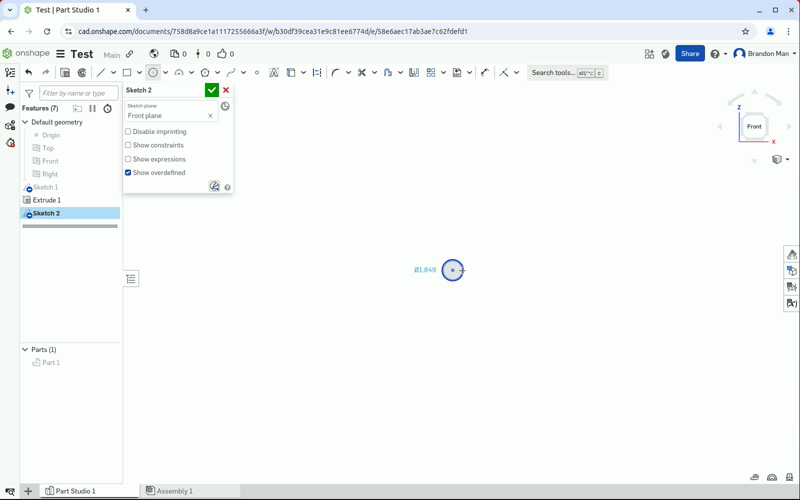
scroll(6)
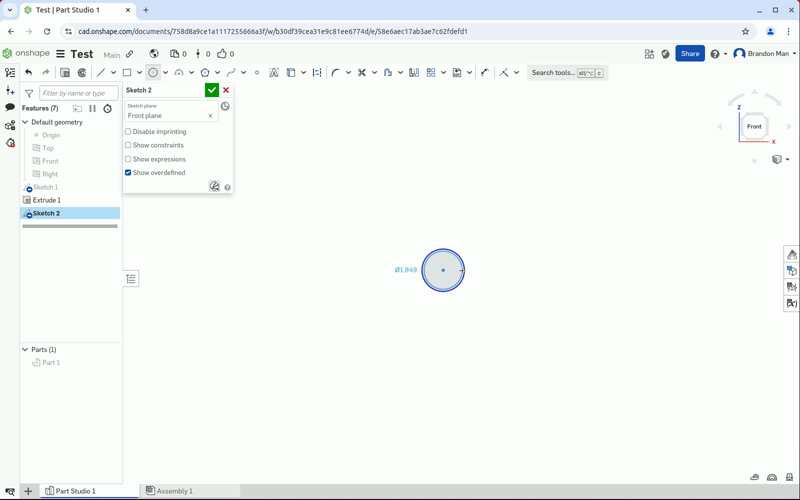
scroll(6)
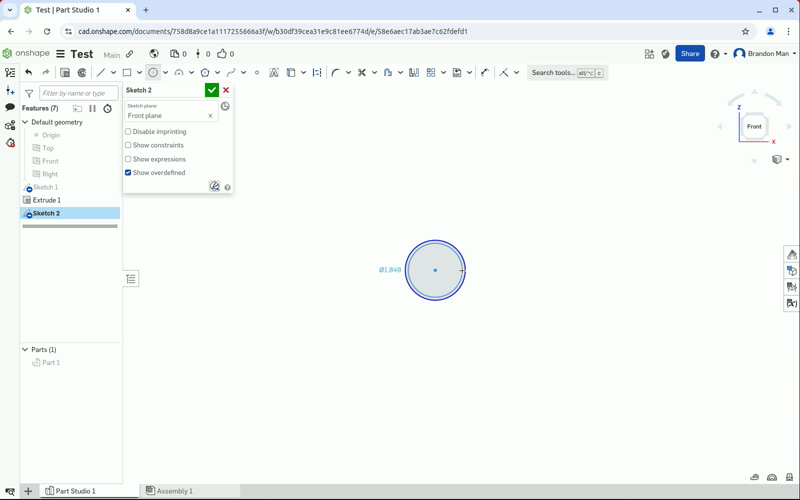
scroll(6)
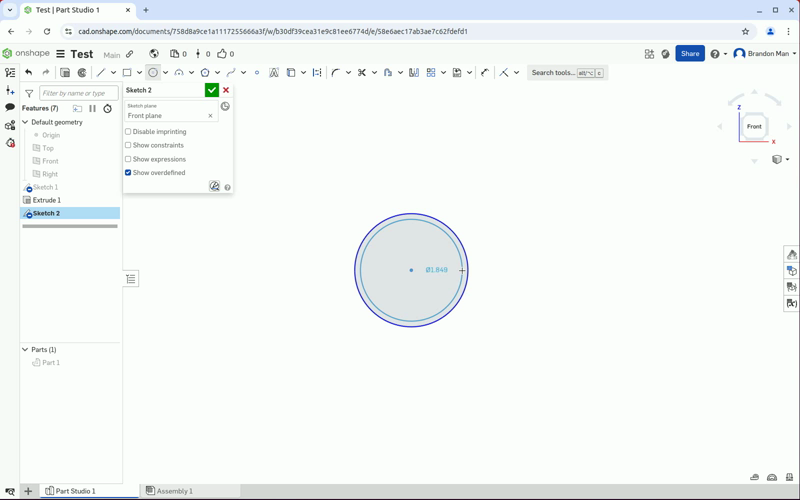
click(462, 270)
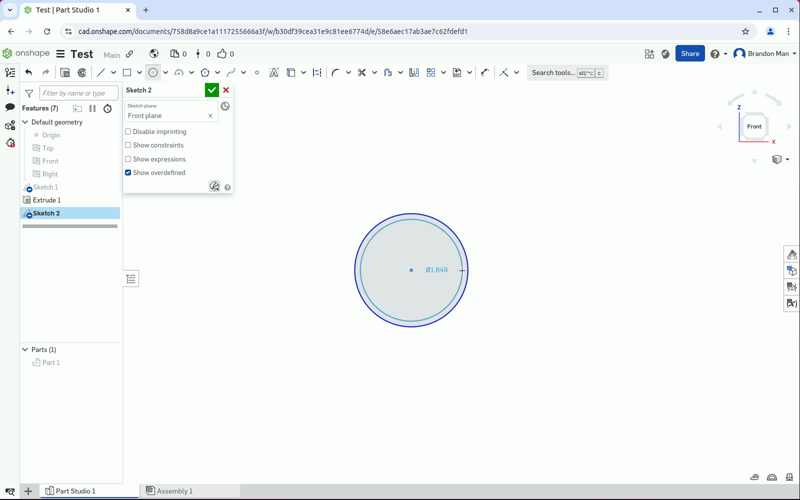
scroll(-6)
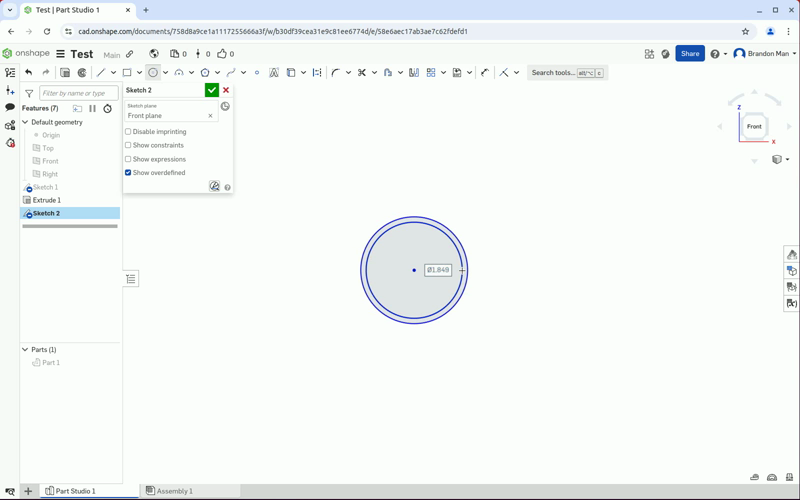
scroll(-6)
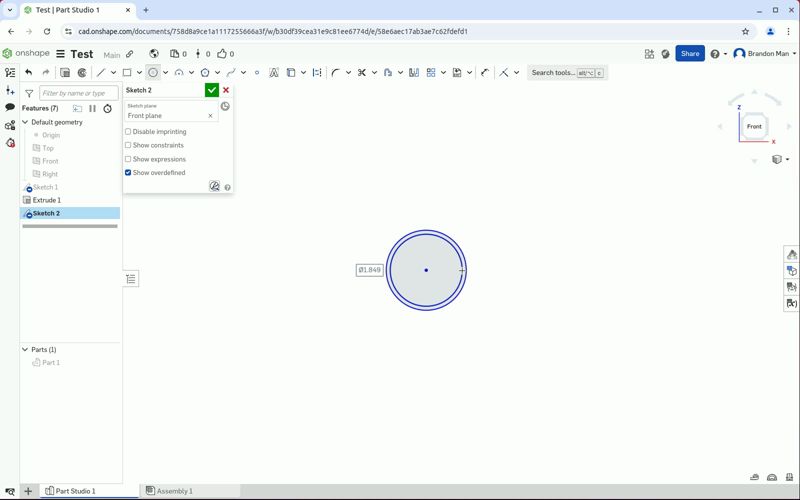
scroll(-6)
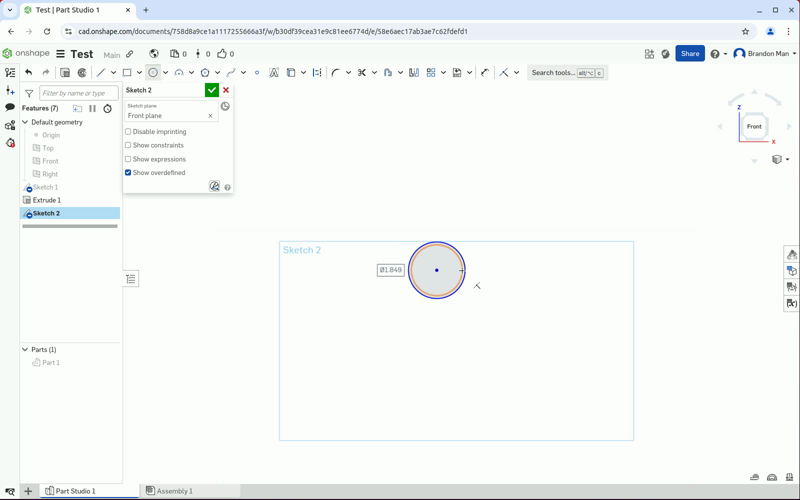
scroll(-6)
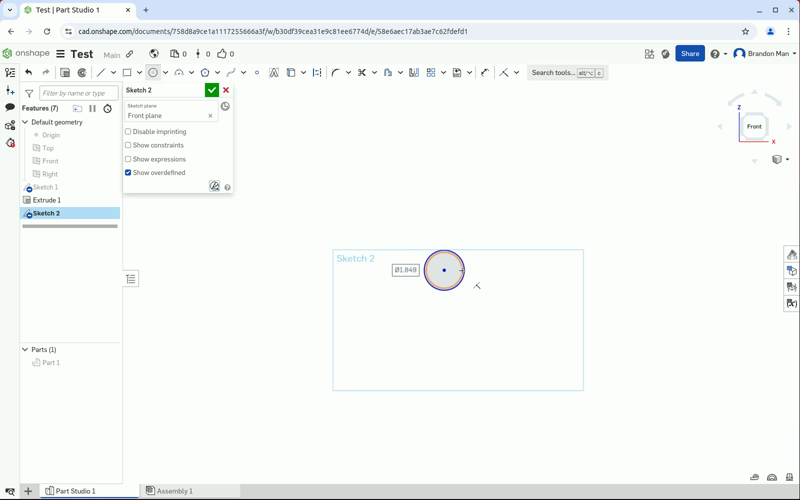
scroll(-6)
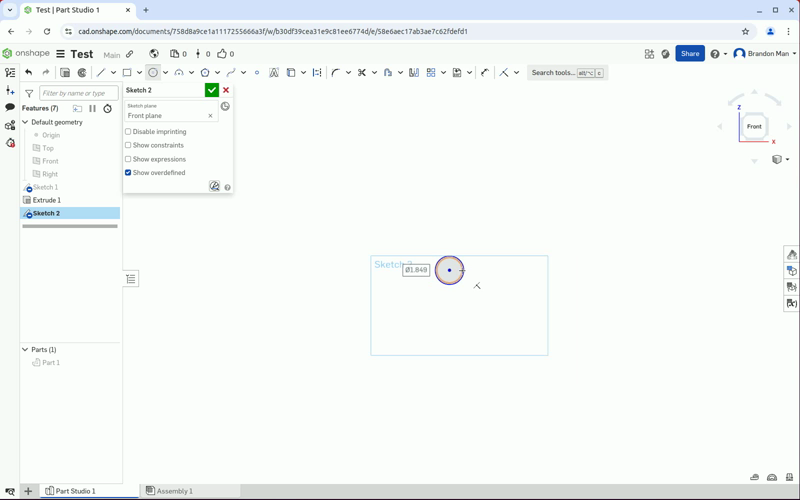
scroll(-6)
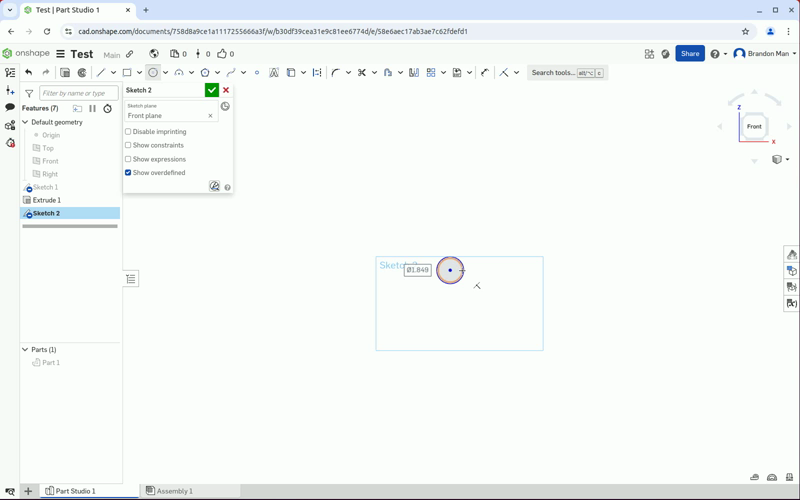
scroll(-6)
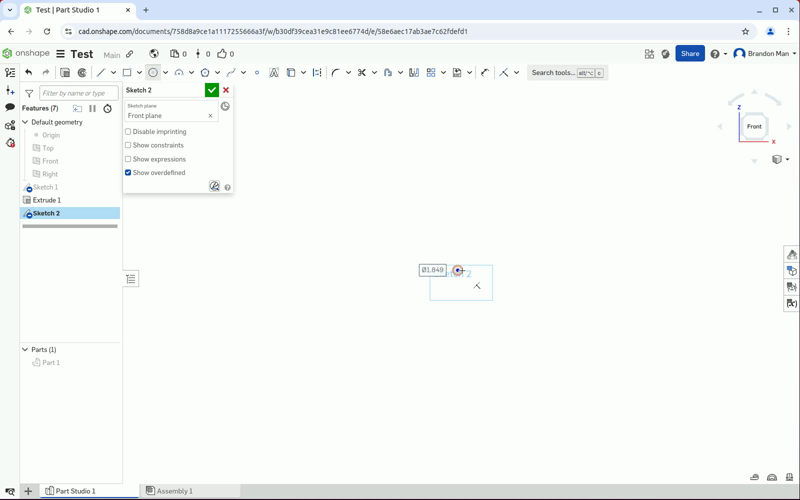
key(esc)
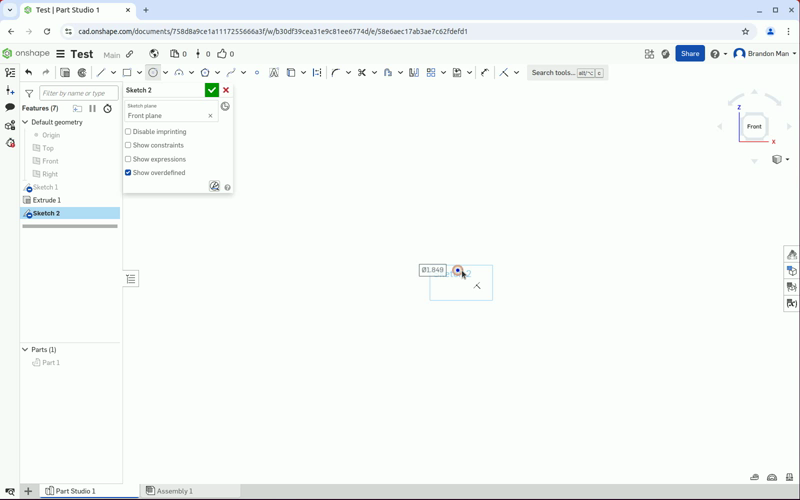
mouse_move(458, 264)
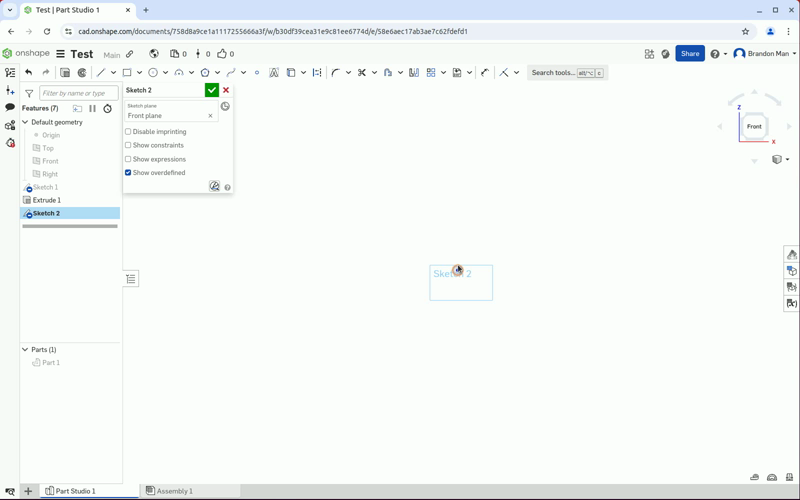
scroll(6)
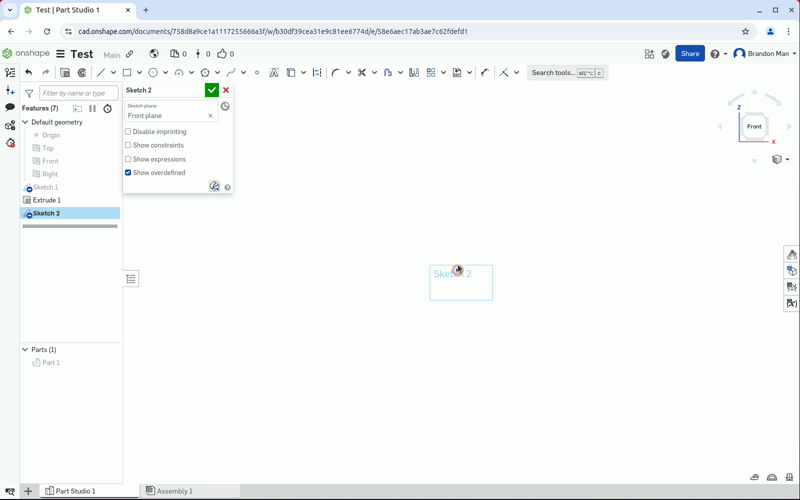
scroll(6)
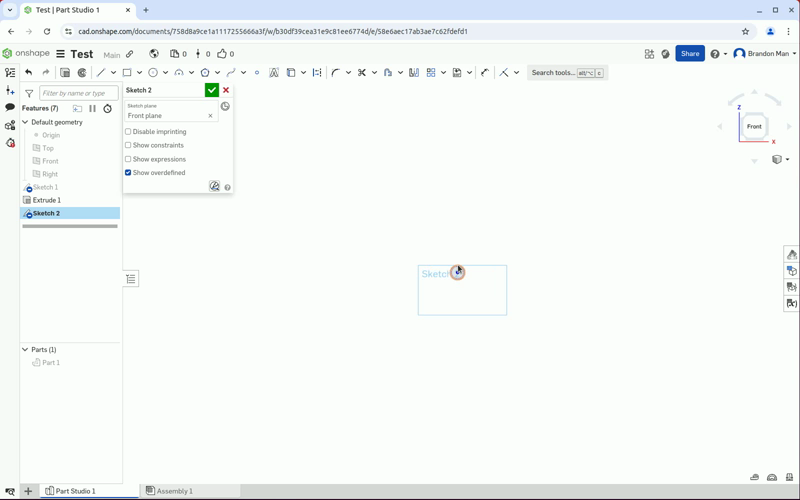
scroll(6)
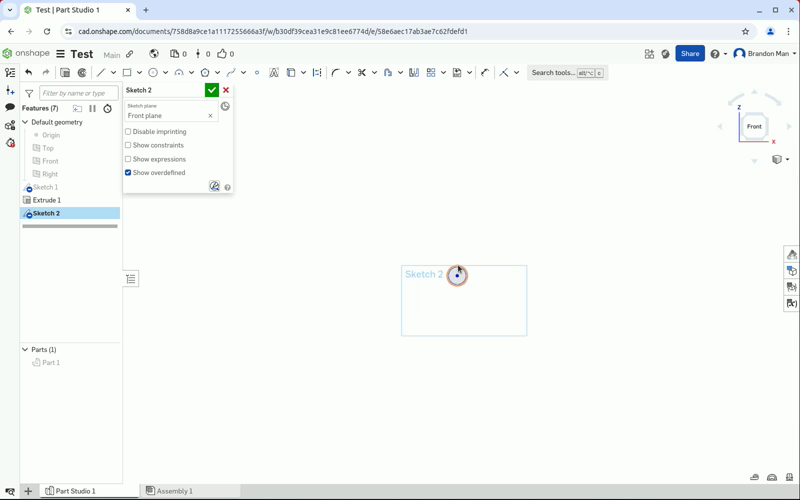
scroll(6)
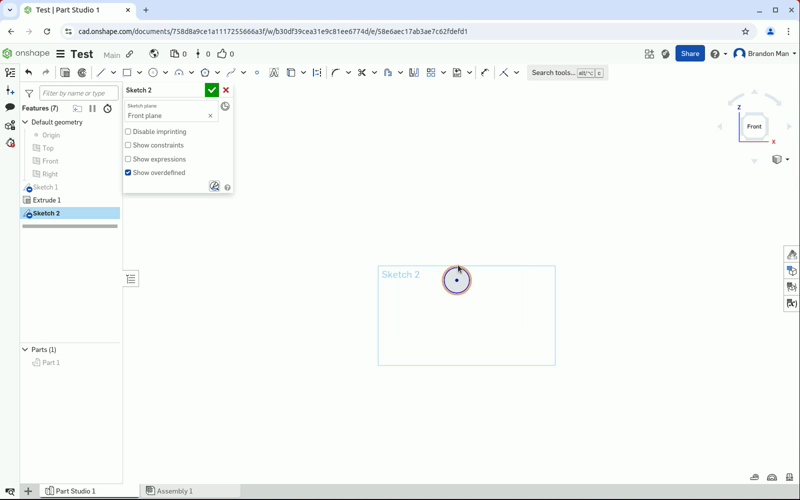
scroll(6)
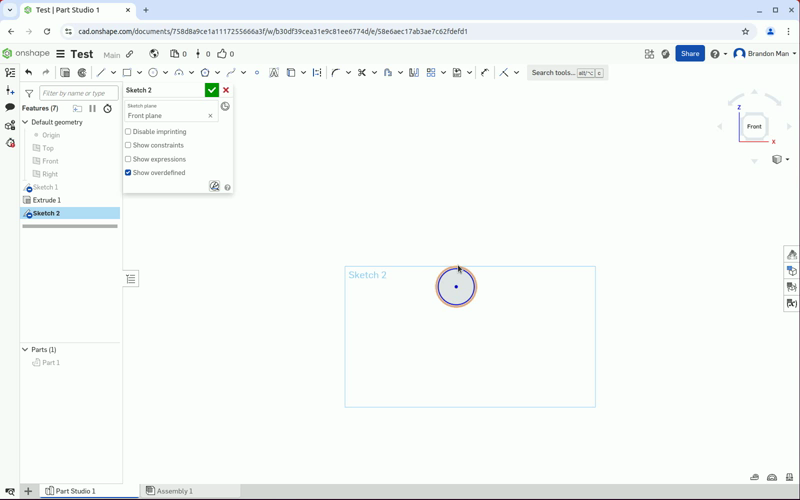
scroll(6)
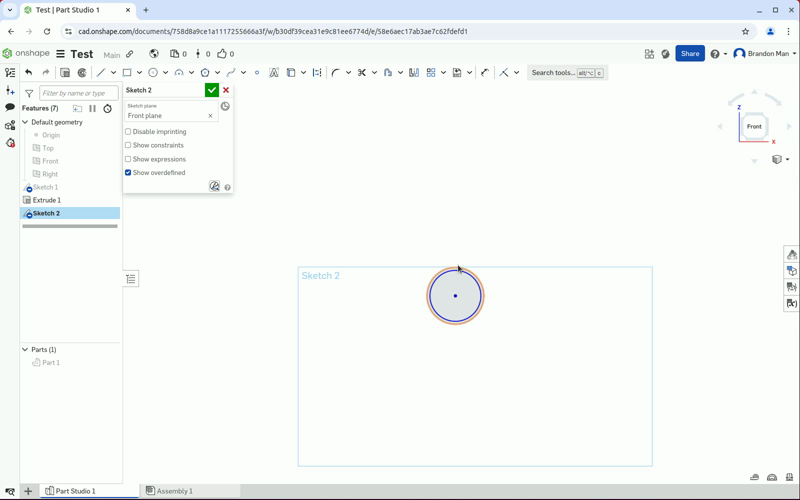
scroll(6)
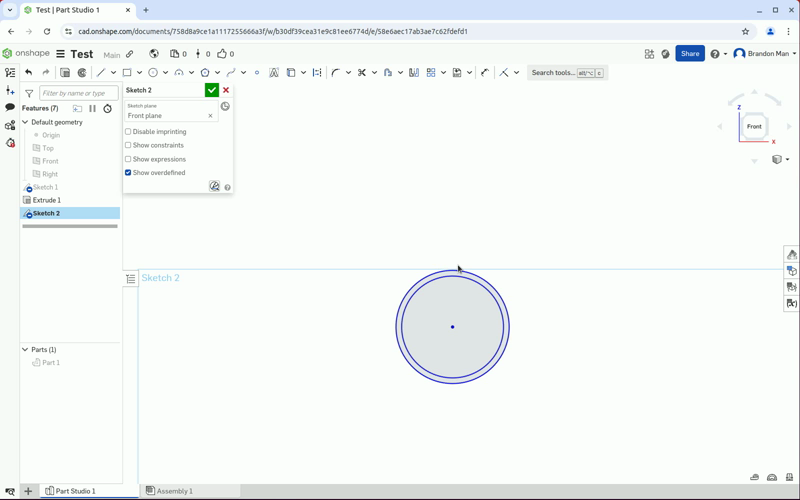
click(458, 264)
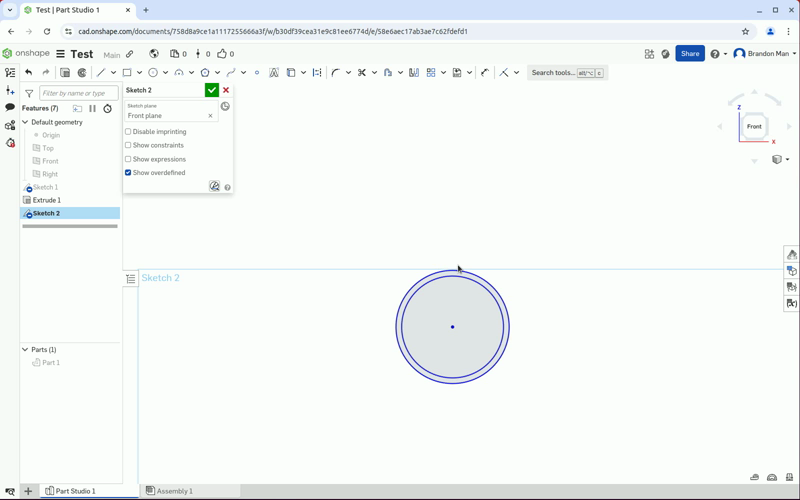
scroll(-6)
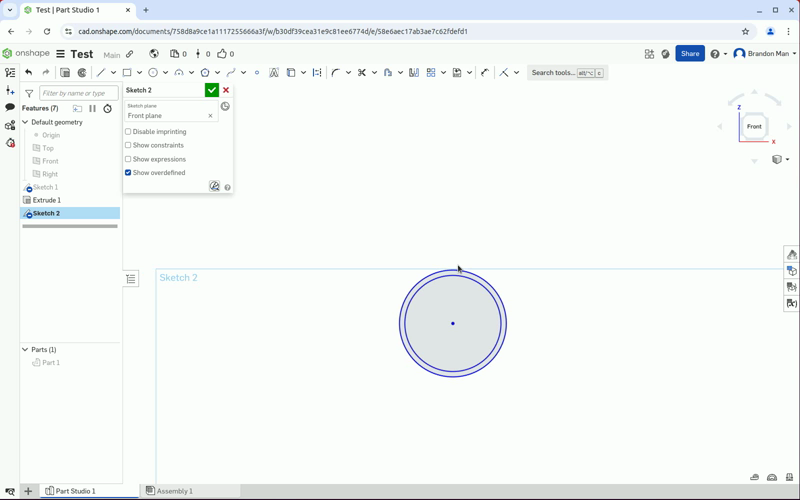
scroll(-6)
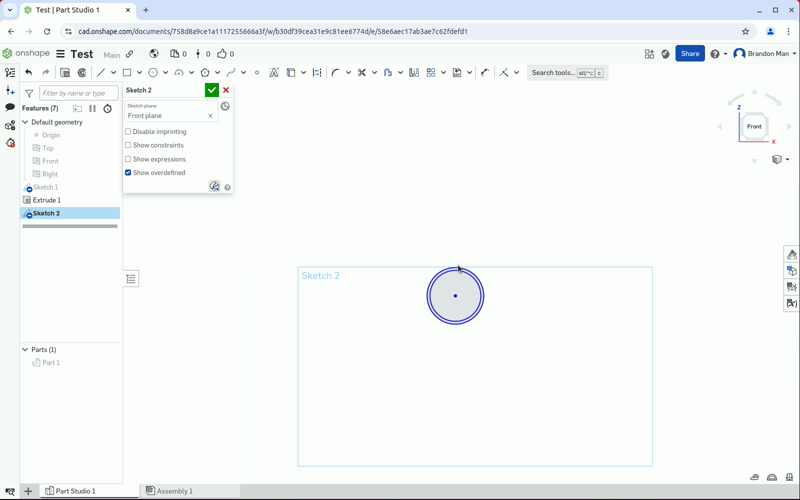
scroll(-6)
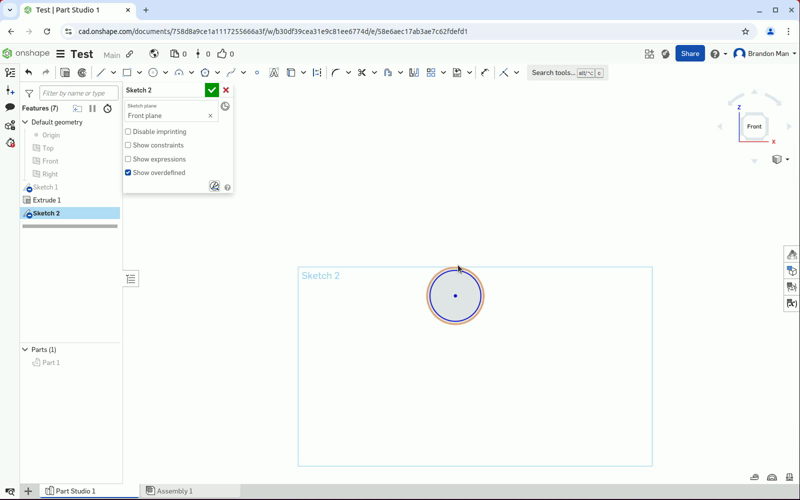
scroll(-6)
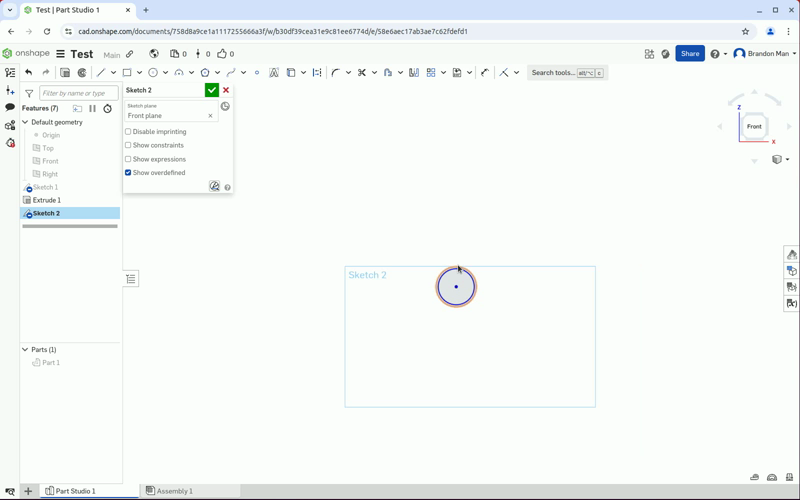
scroll(-6)
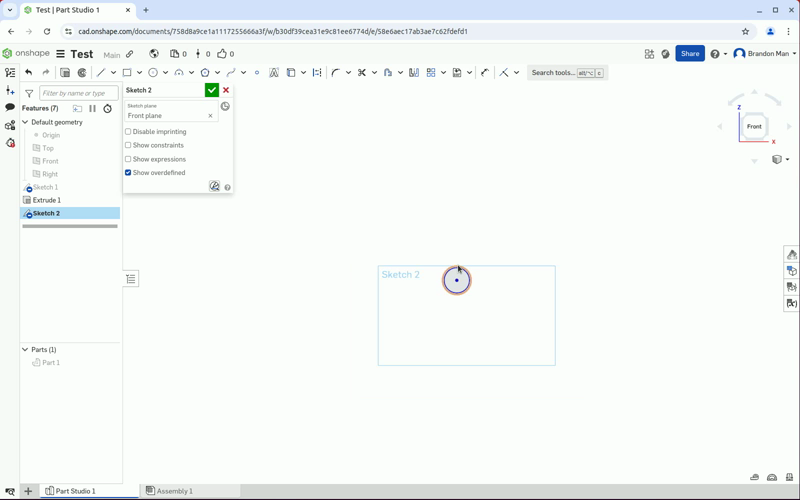
scroll(-6)
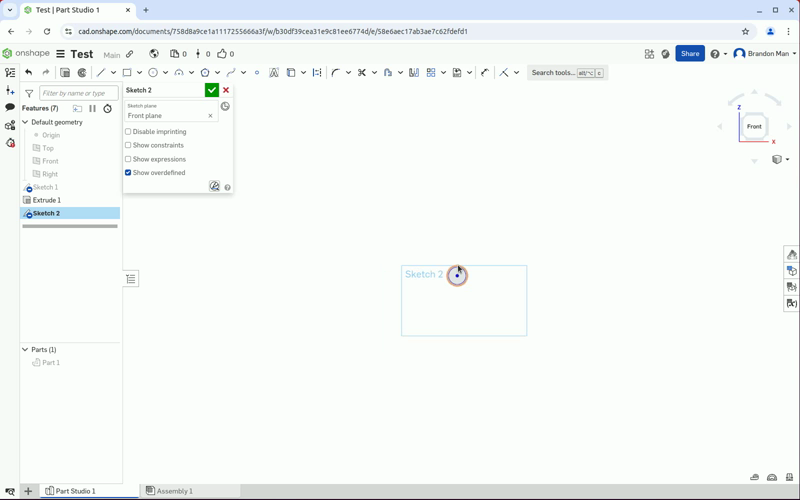
scroll(-6)
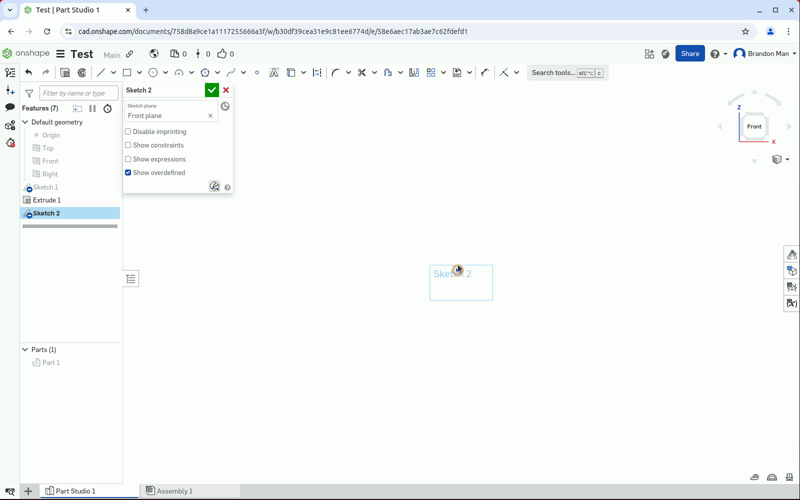
mouse_move(73, 352)
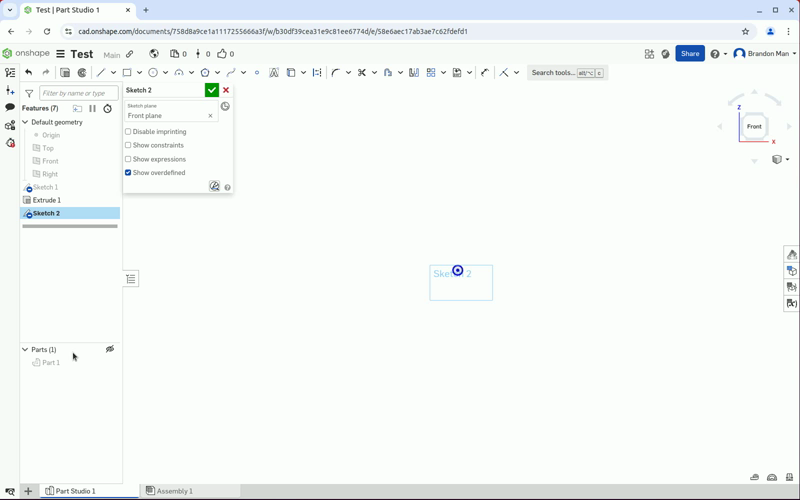
key(shift+y)
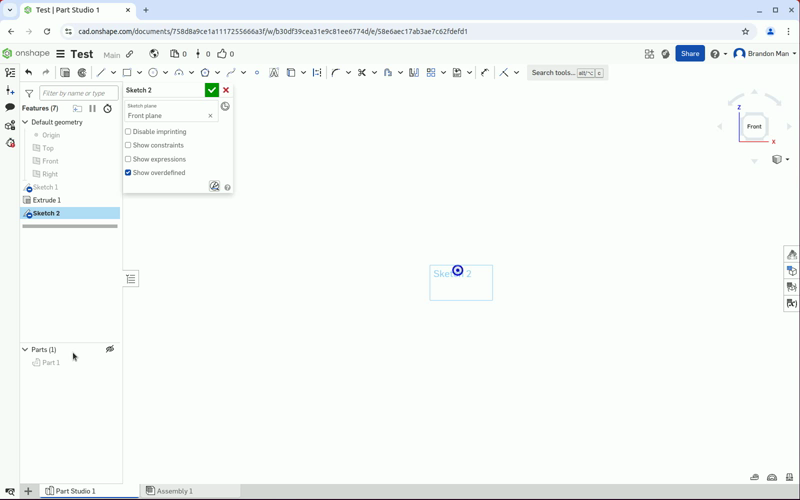
key(shift+e)
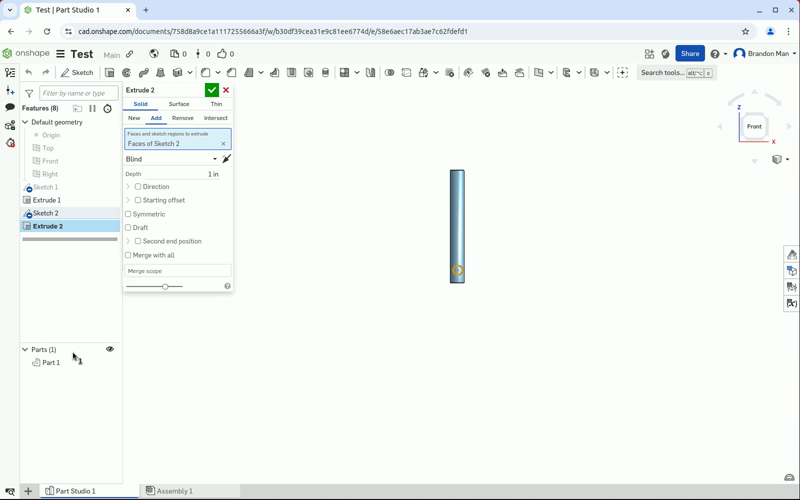
mouse_move(143, 106)
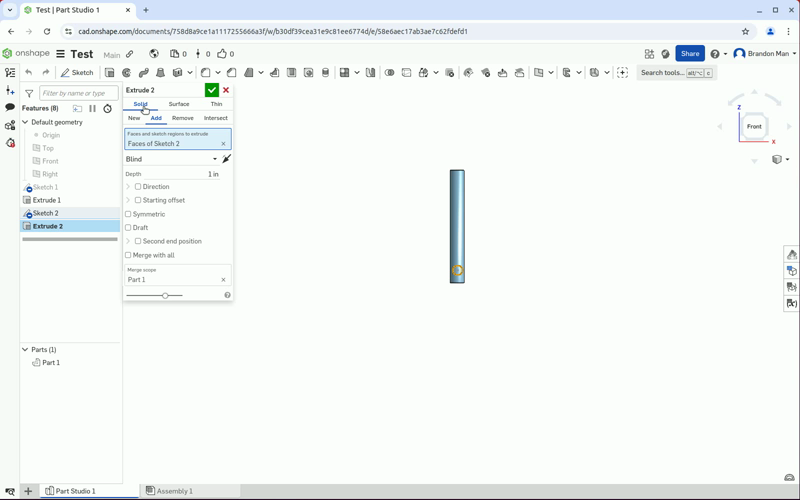
click(143, 106)
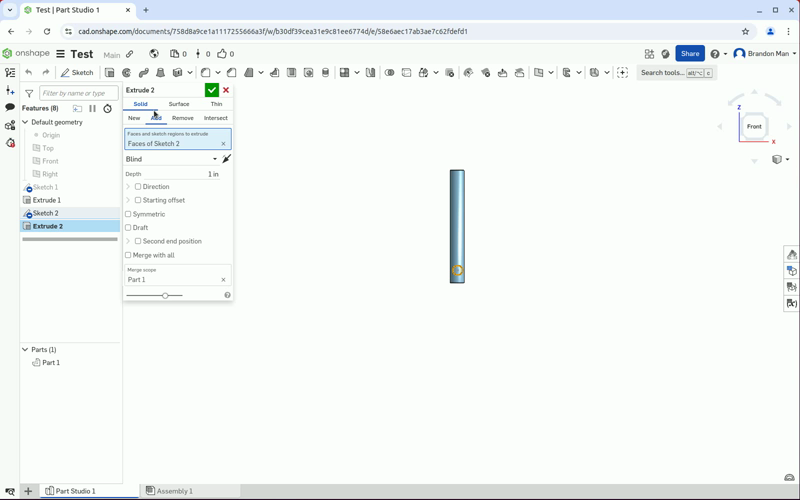
mouse_move(186, 120)
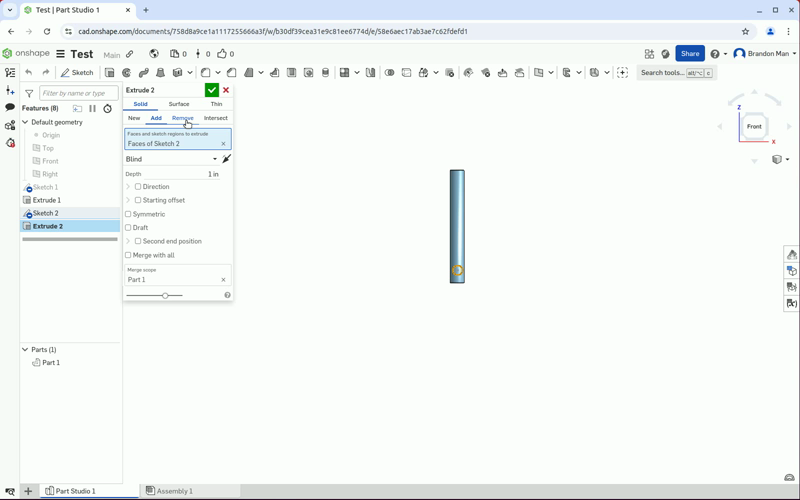
click(186, 120)
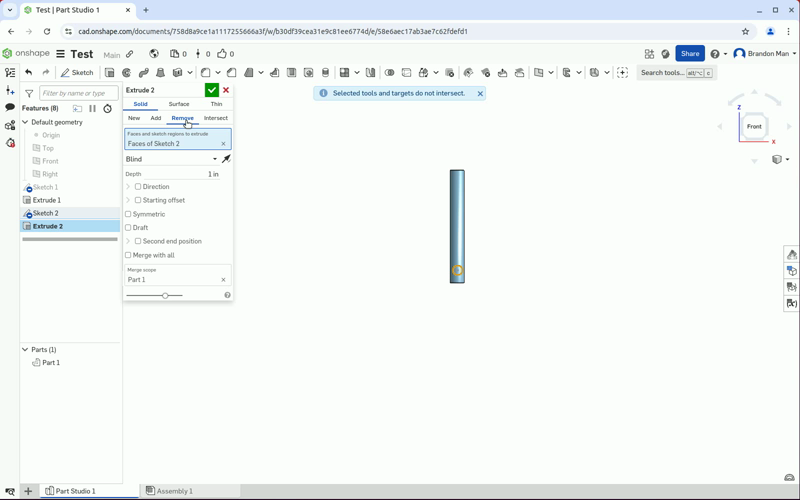
key(tab, 4)
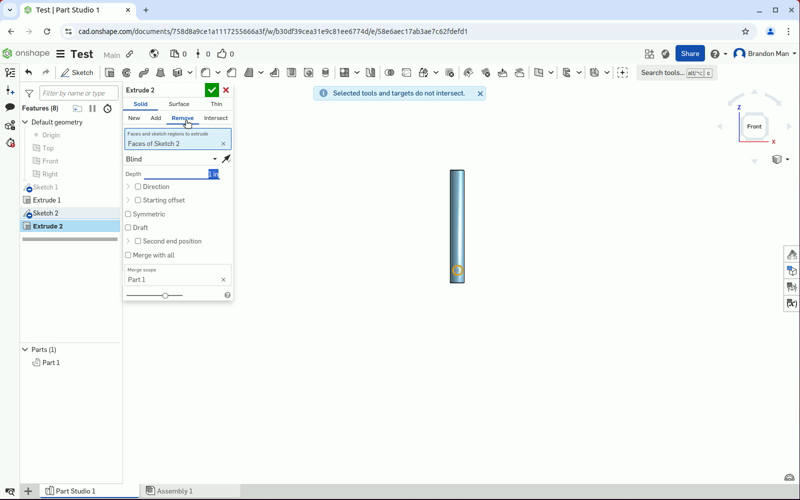
text(-11.554)
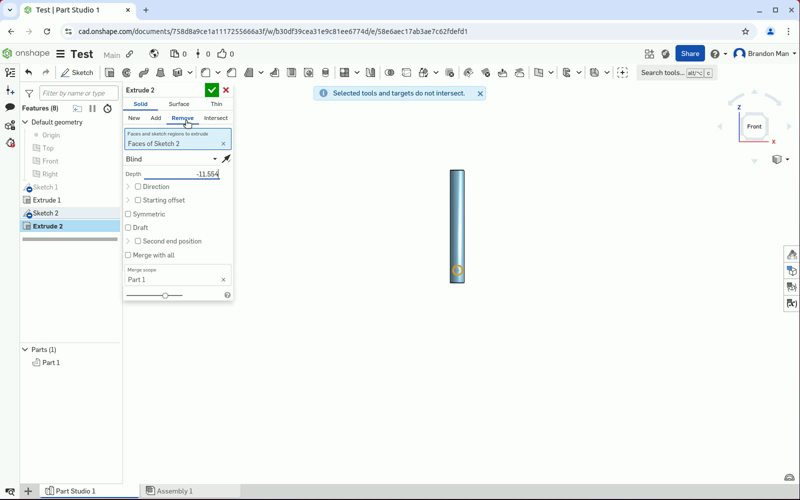
key(tab, 6)
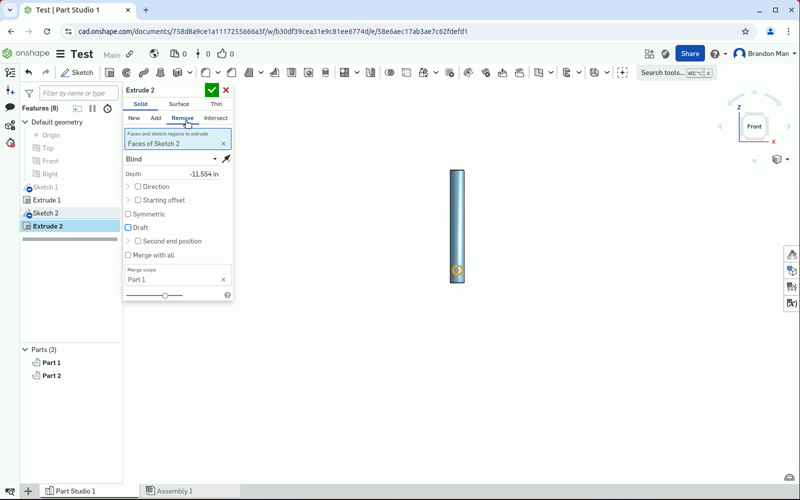
key(space)
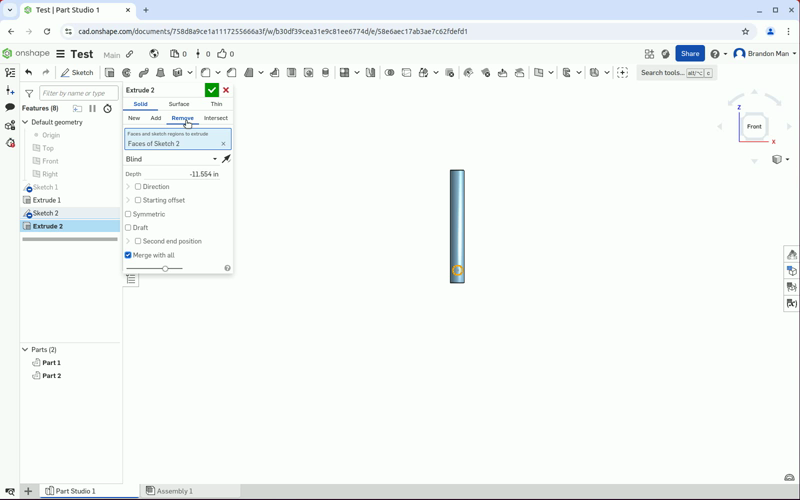
key(enter)
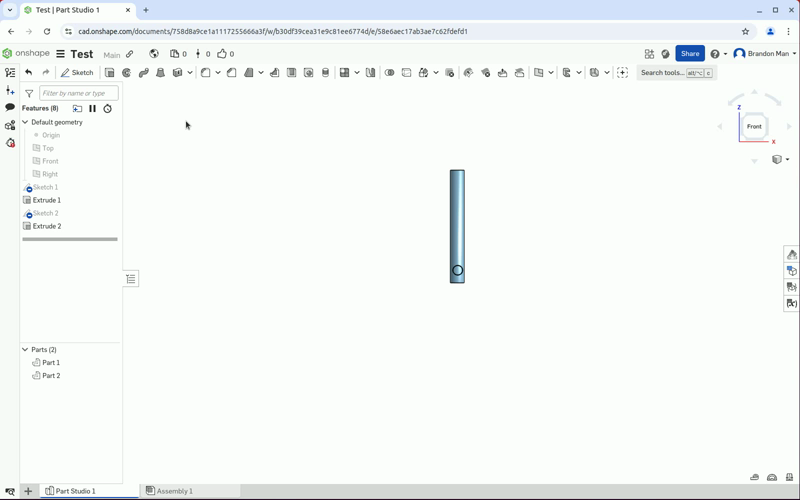
key(shift+h)
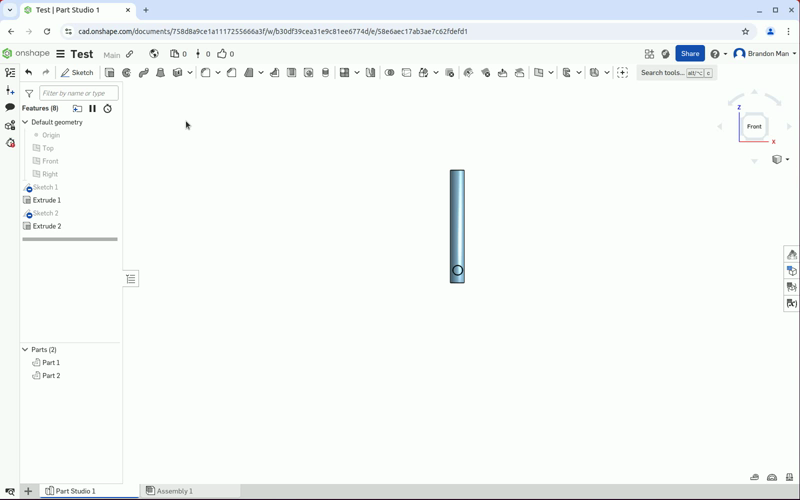
key(shift+h)
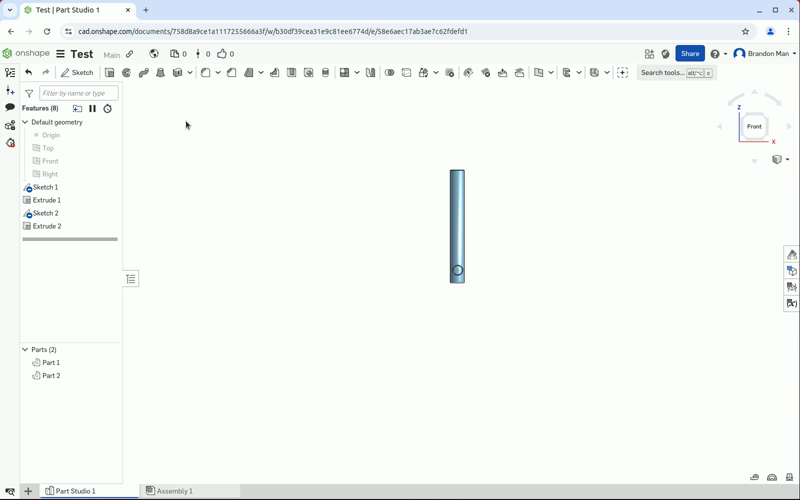
key(shift+7)
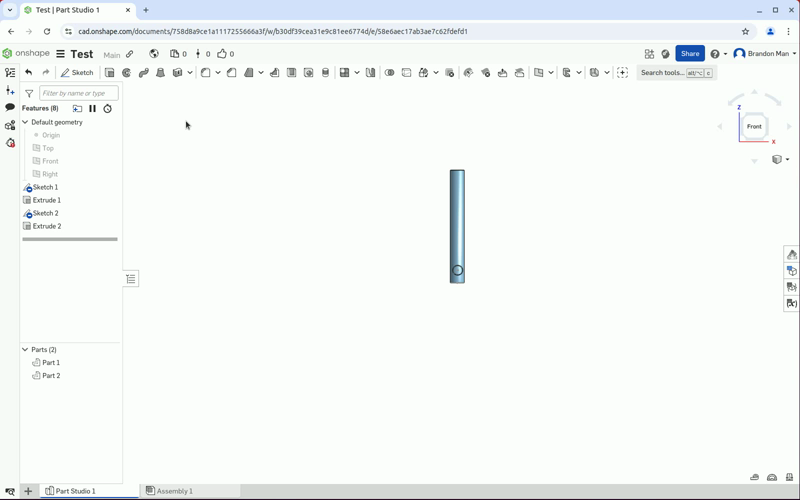
key(left, 2)
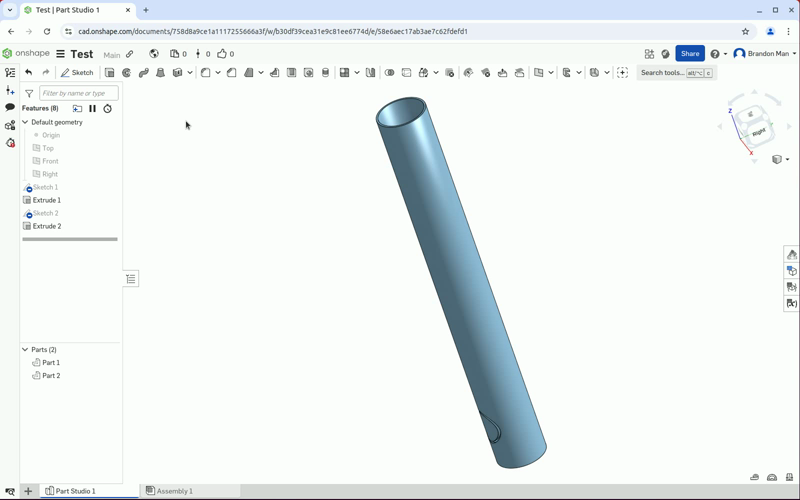
key(down, 2)
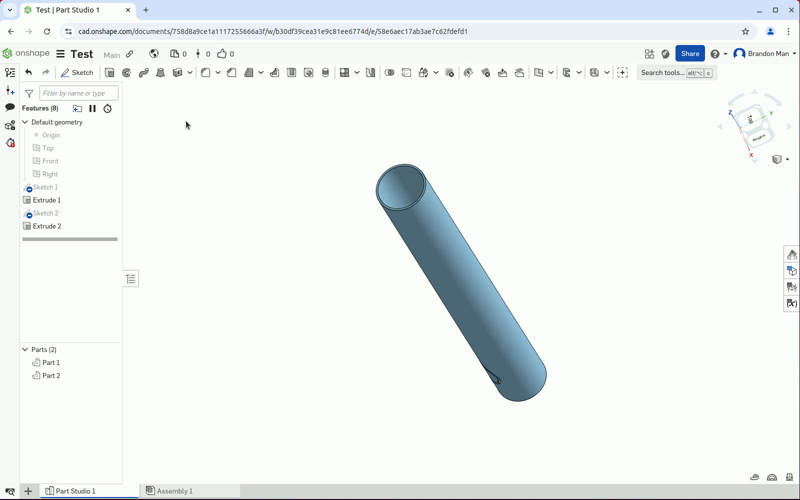
key(up, 2)
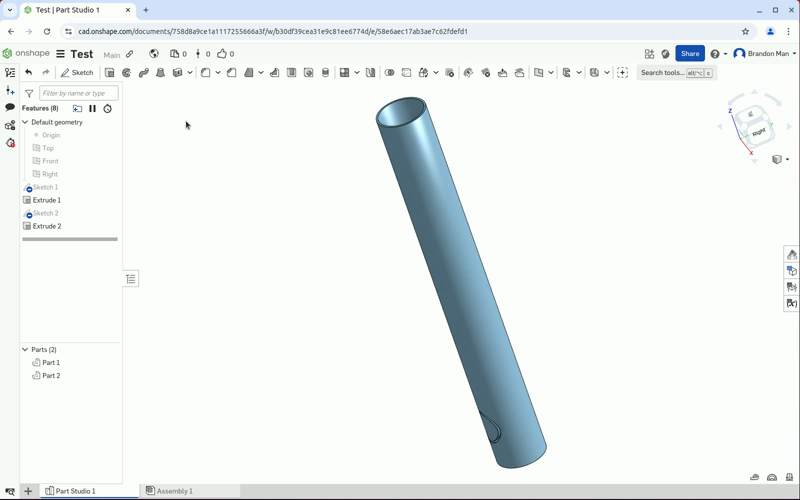
key(right, 2)
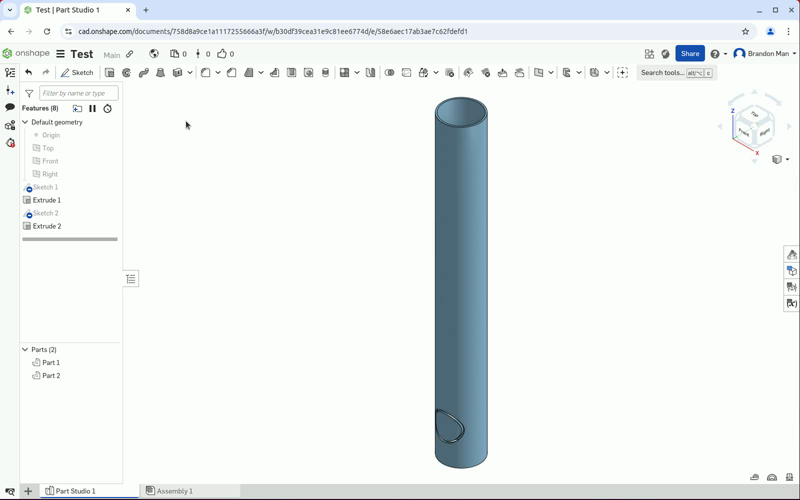
mouse_move(73, 189)
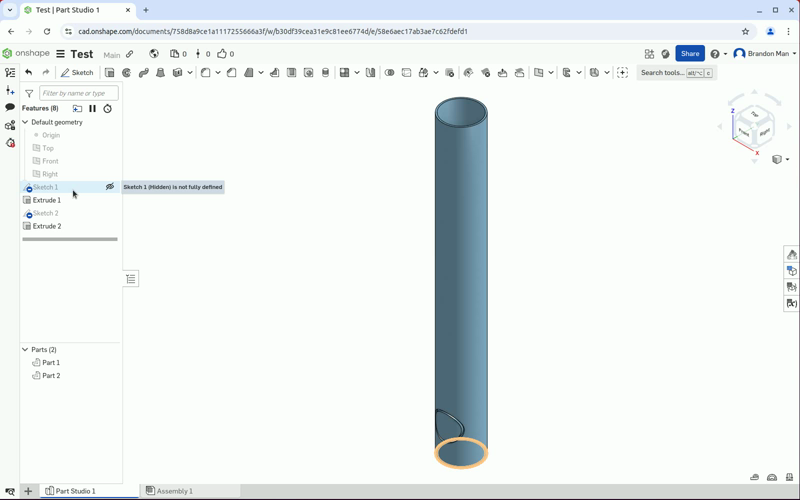
click(73, 189)